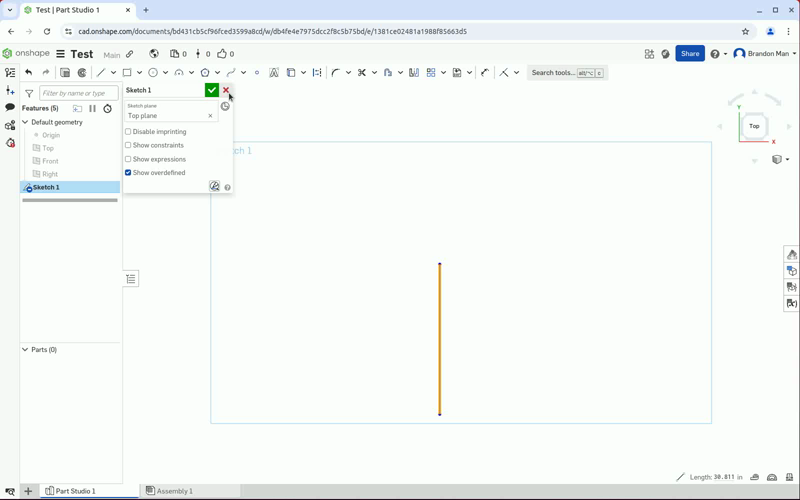
key(shift+h)
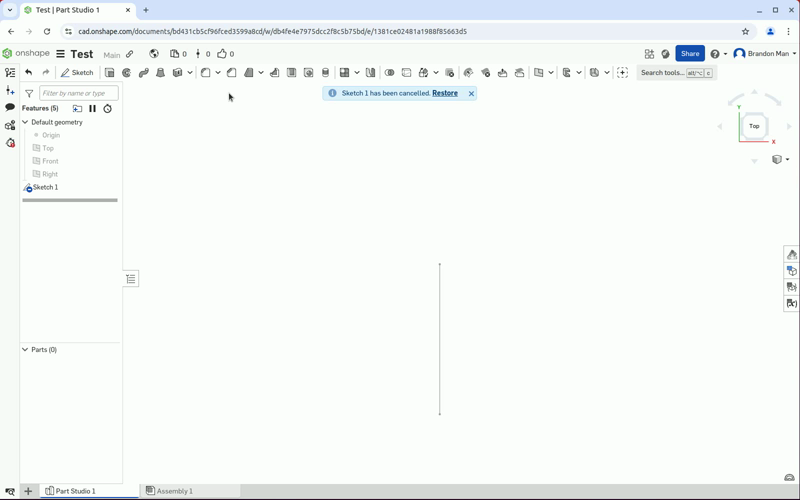
mouse_move(73, 352)
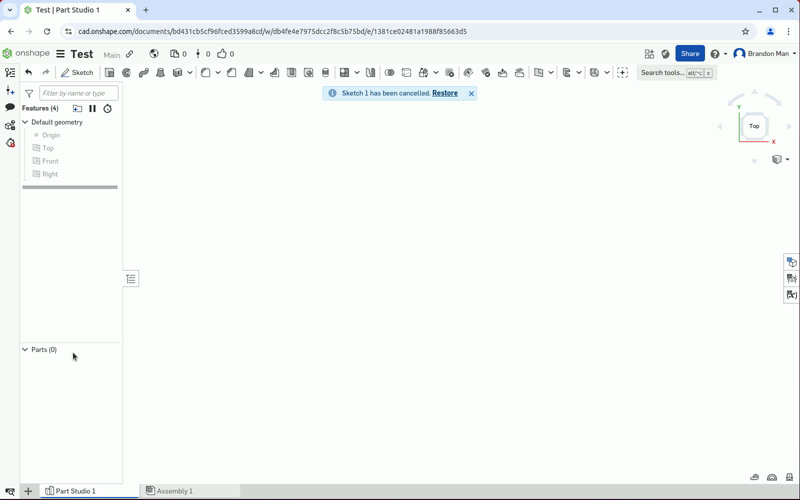
key(y)
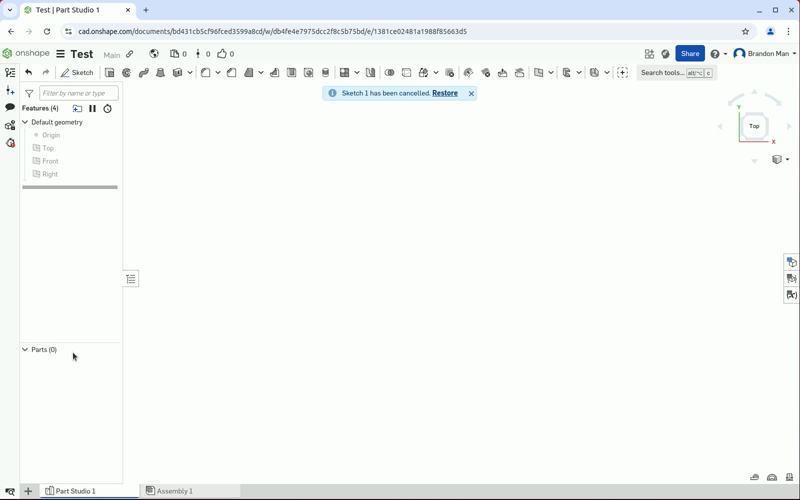
key(shift+p)
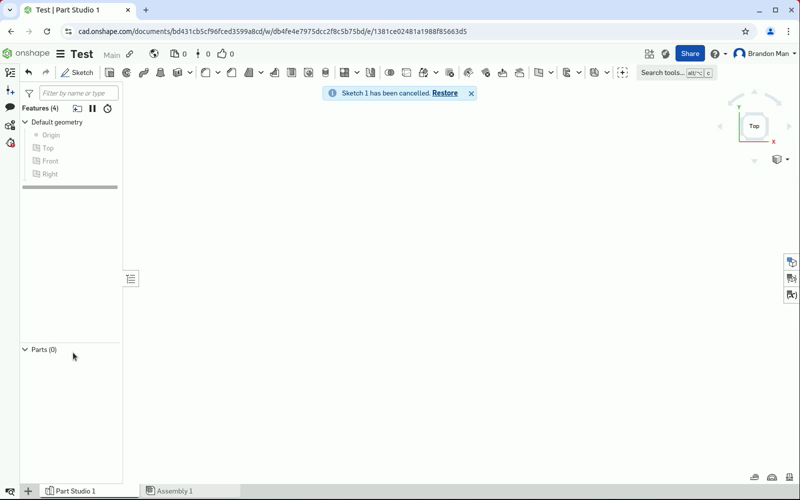
key(space)
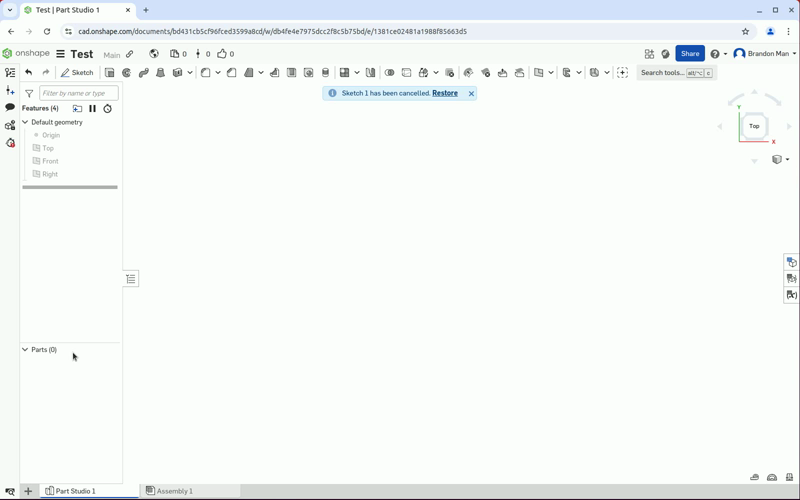
key_down(shift)
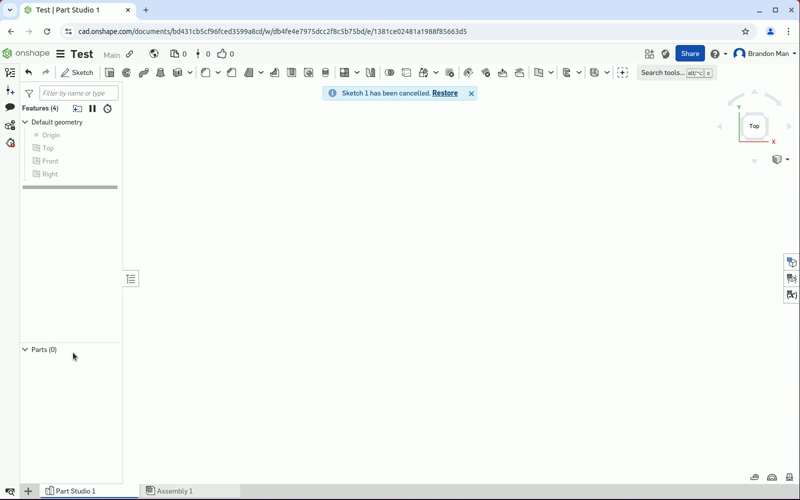
key(up)
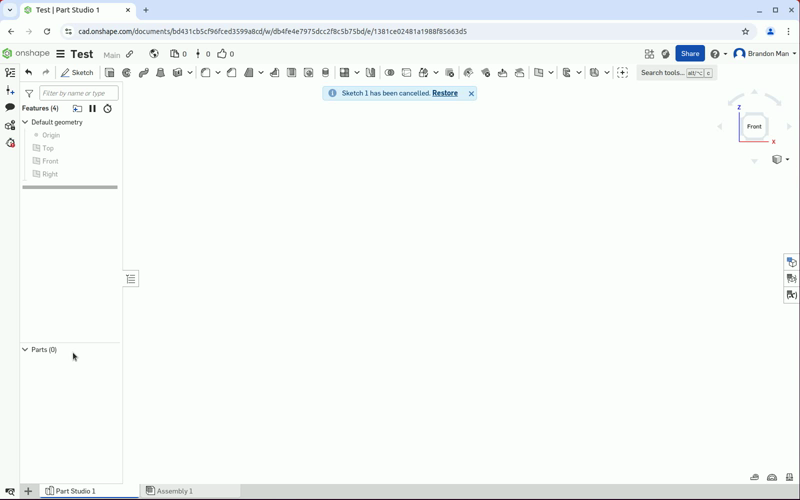
key_up(shift)
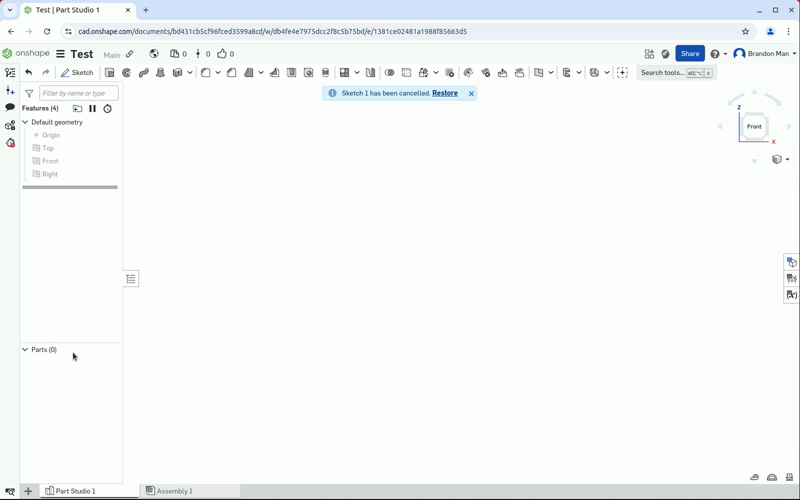
mouse_move(73, 352)
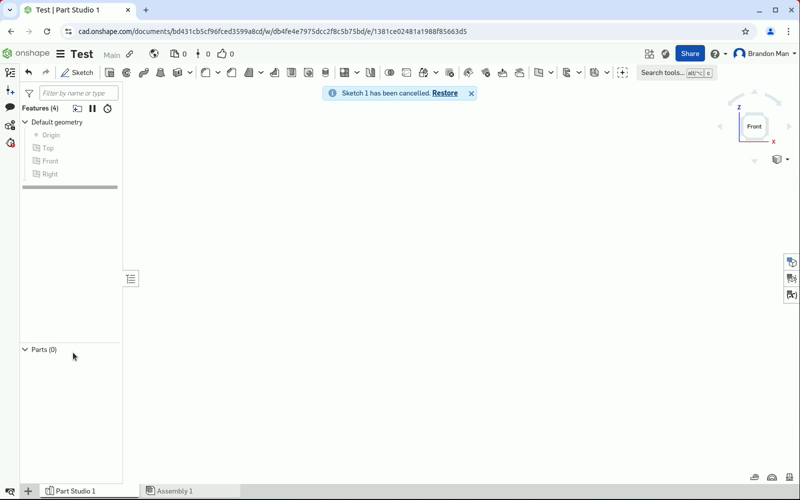
key(shift+y)
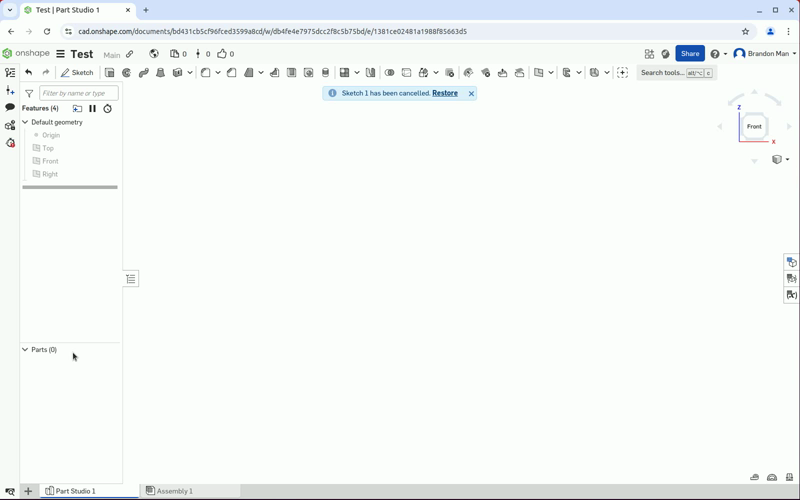
key(shift+s)
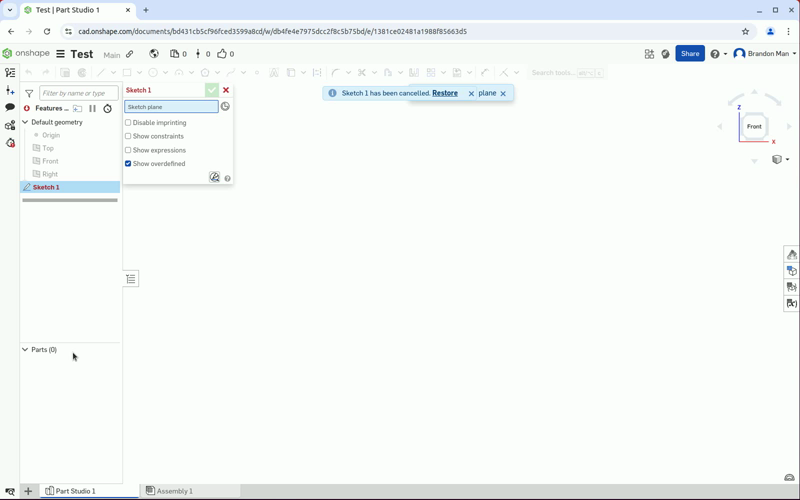
mouse_move(73, 163)
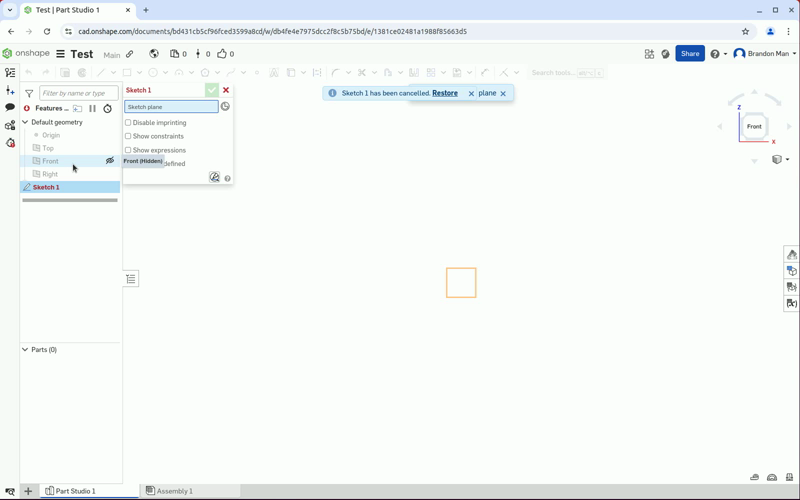
click(73, 163)
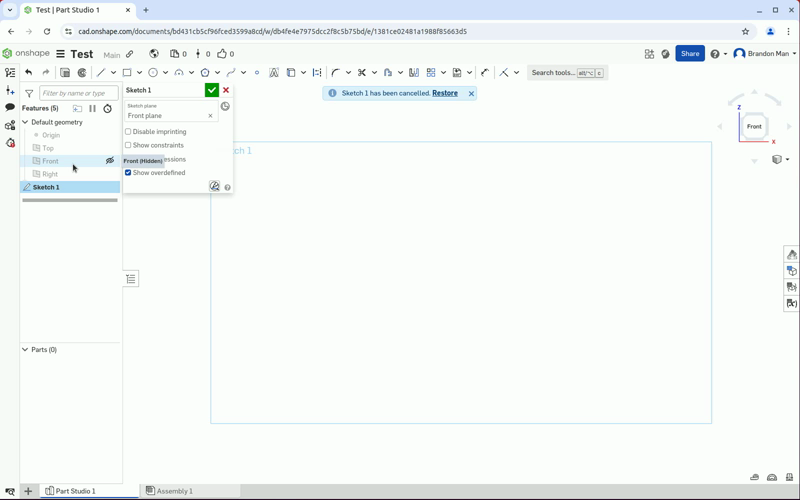
mouse_move(73, 352)
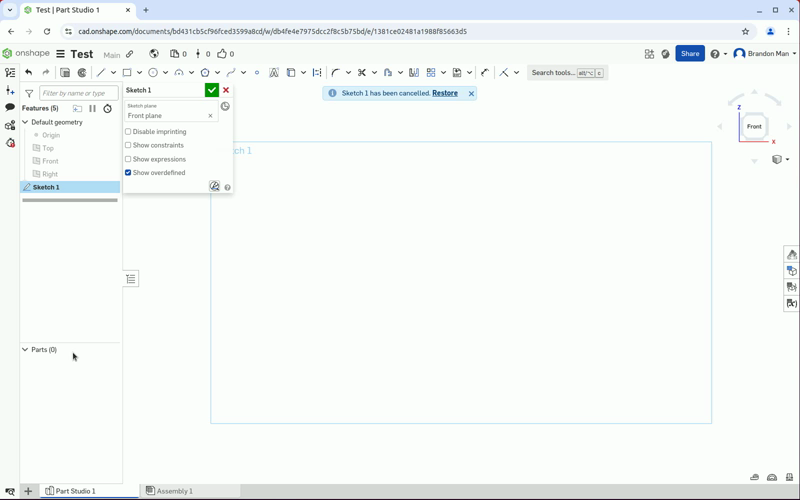
key(y)
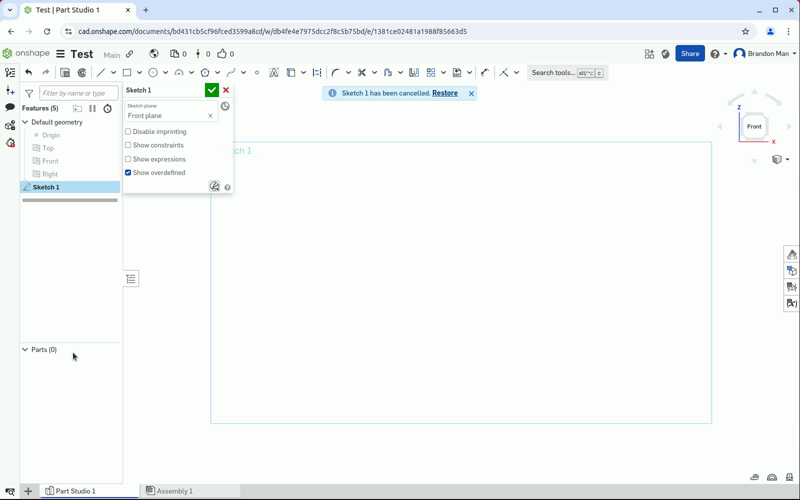
key(c)
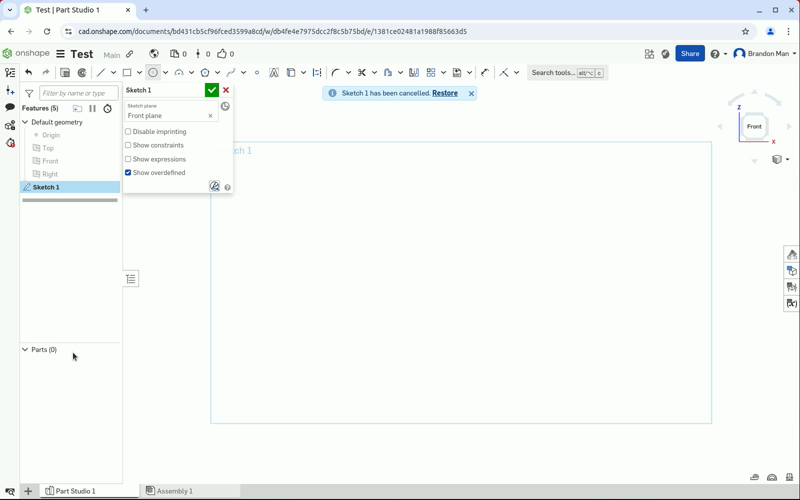
key_down(shift)
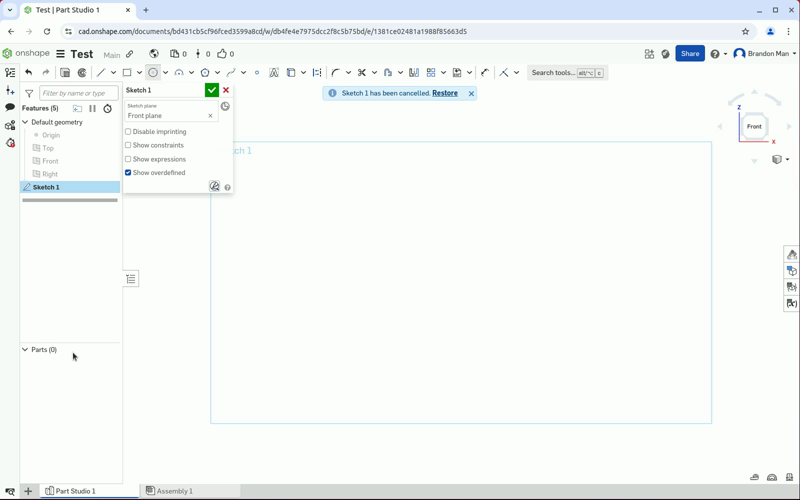
mouse_move(459, 278)
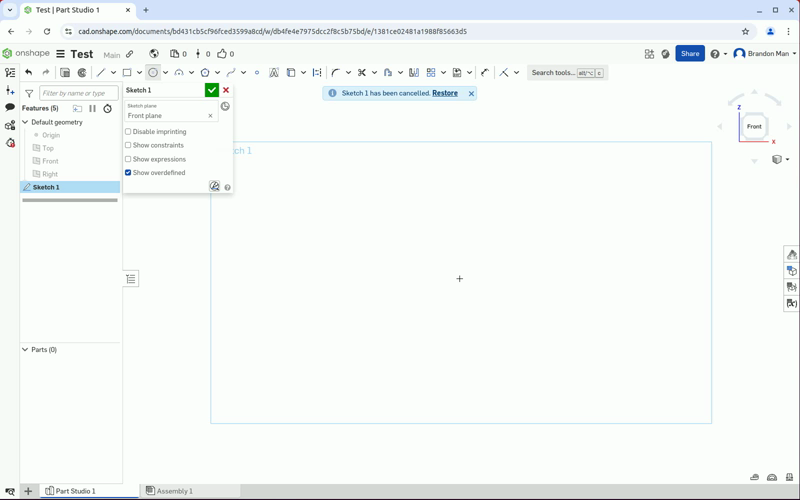
click(459, 278)
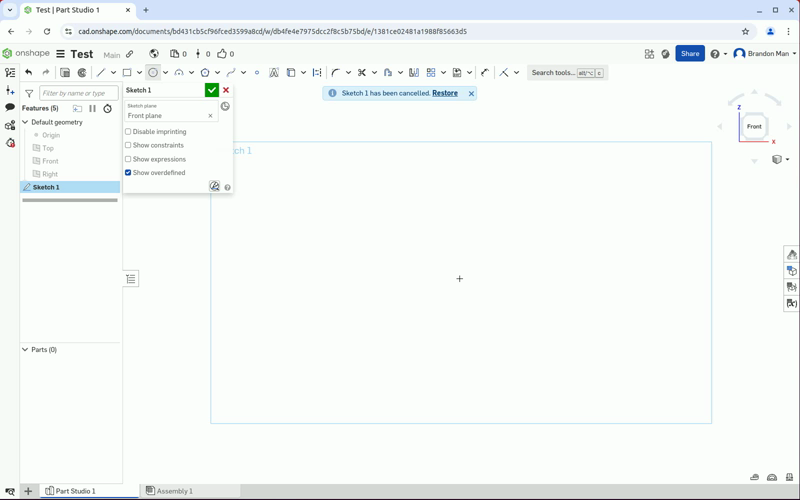
key_up(shift)
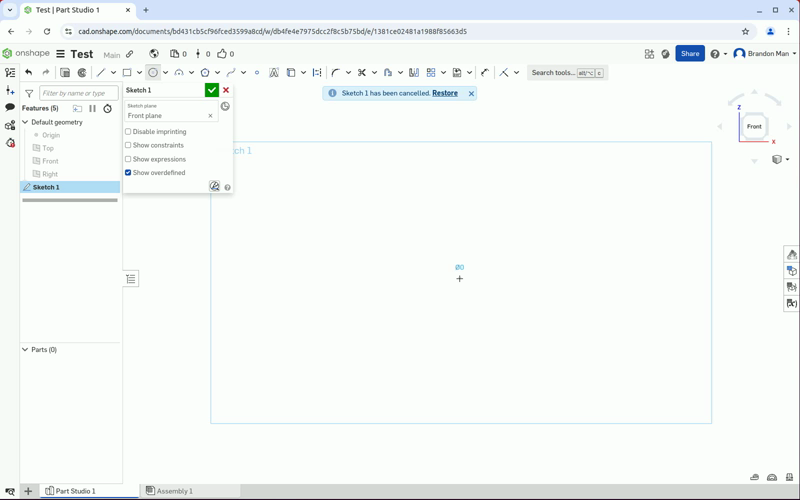
mouse_move(487, 278)
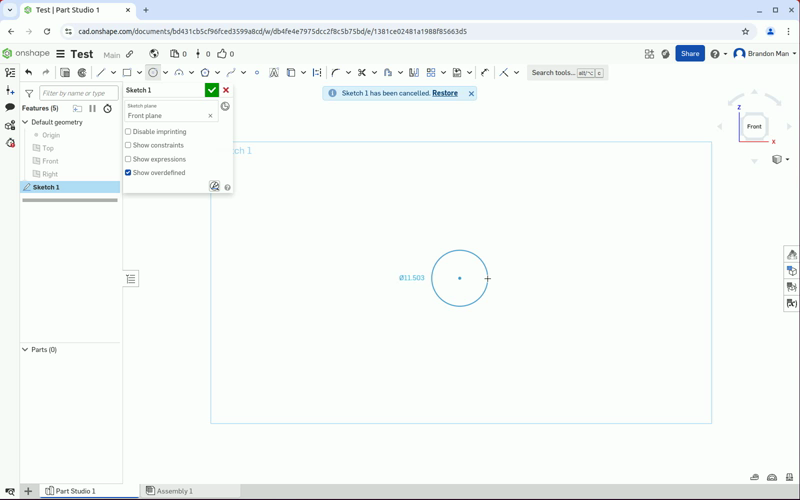
click(487, 278)
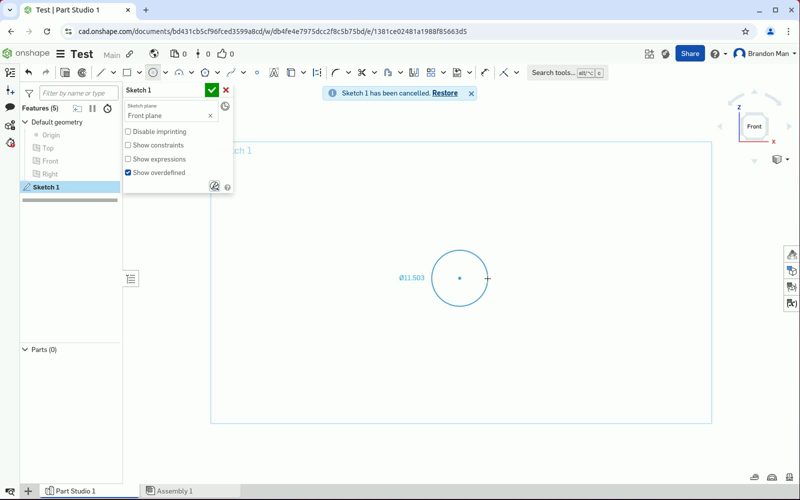
key(esc)
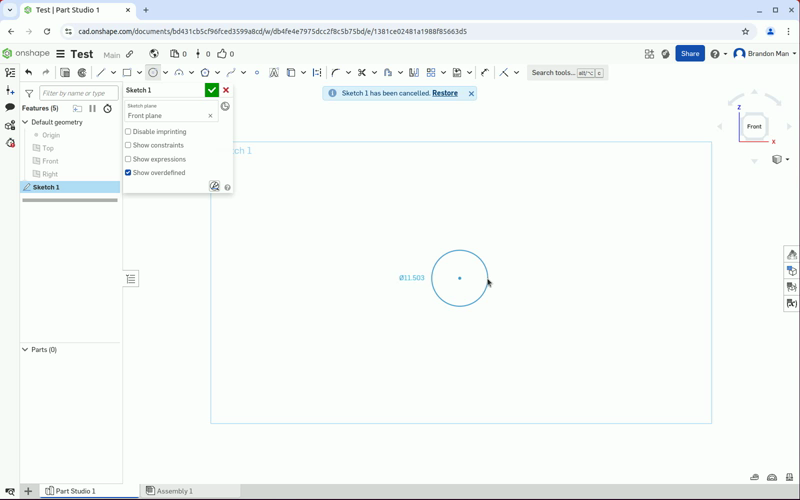
mouse_move(460, 304)
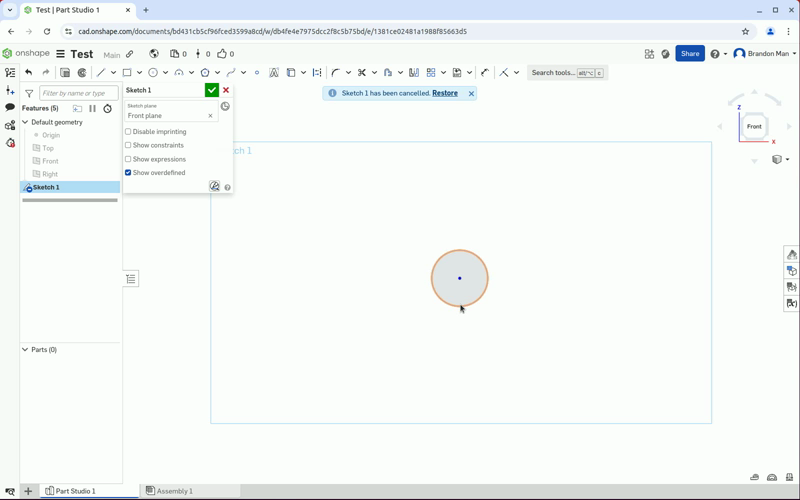
click(460, 304)
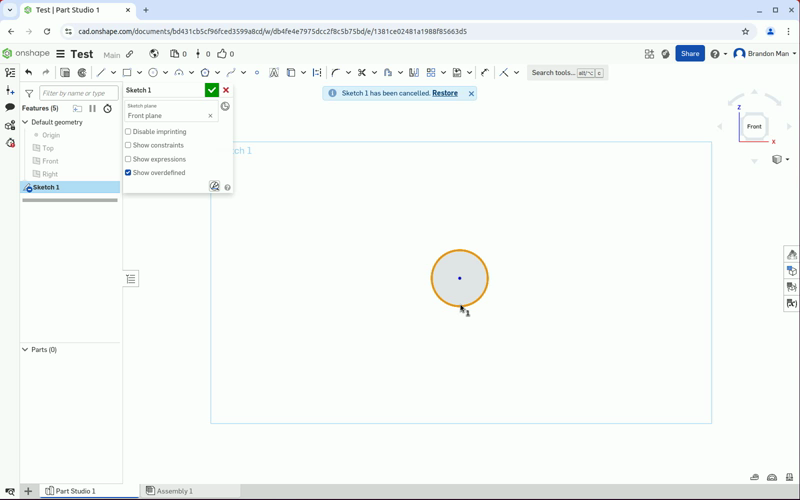
mouse_move(73, 352)
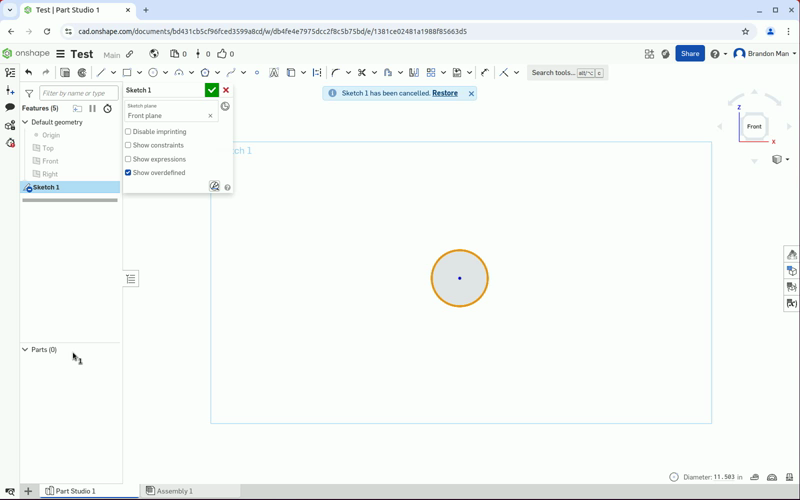
key(shift+y)
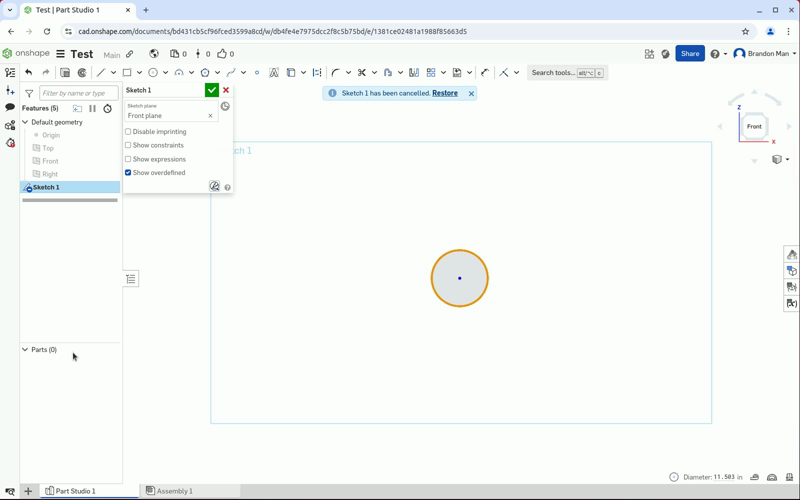
key(shift+e)
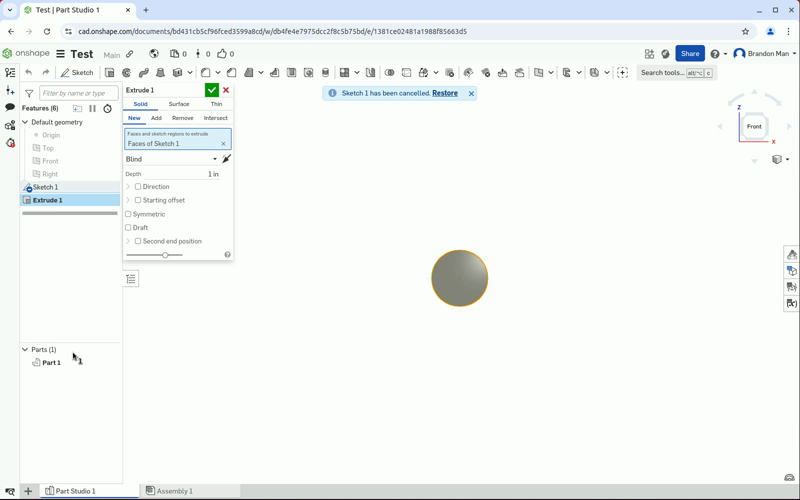
mouse_move(143, 106)
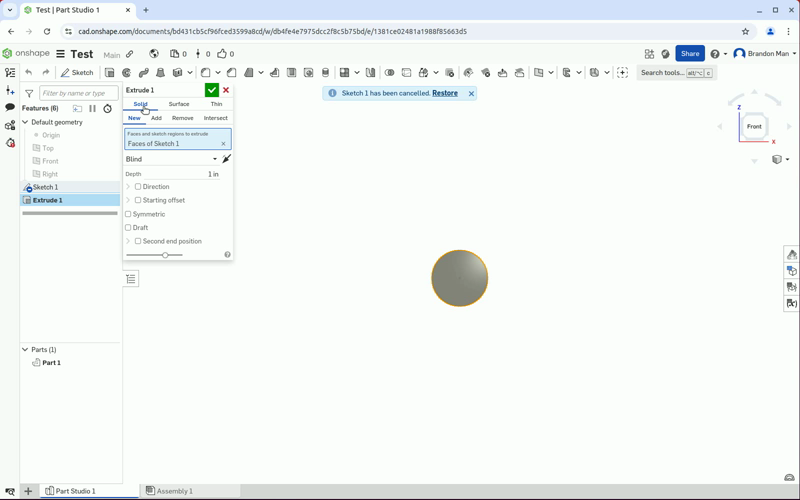
click(143, 106)
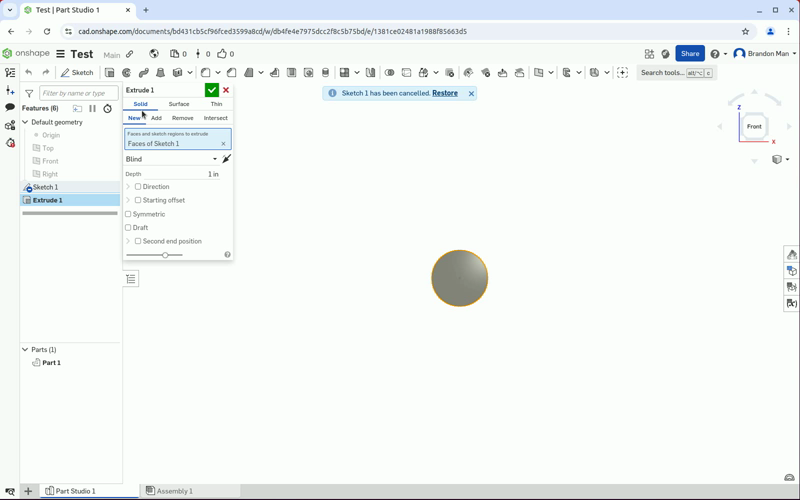
mouse_move(137, 120)
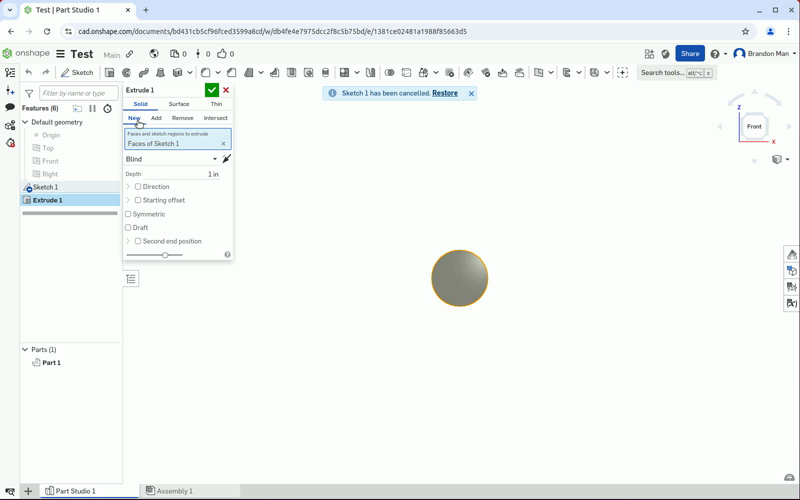
click(137, 120)
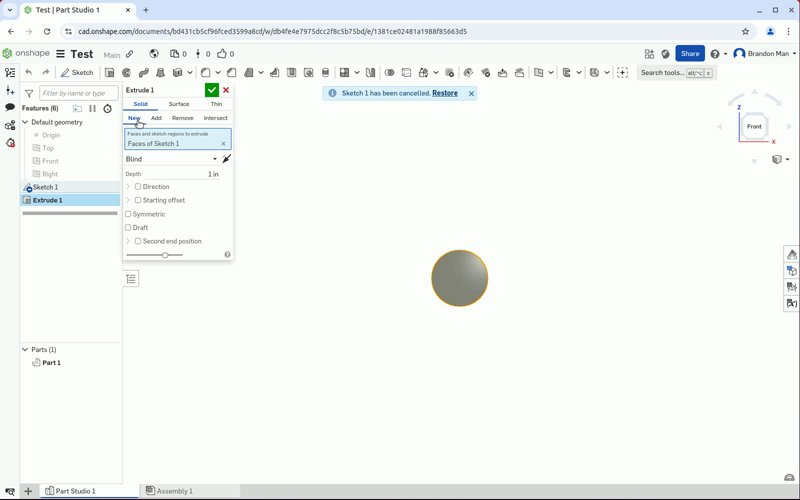
key(tab, 4)
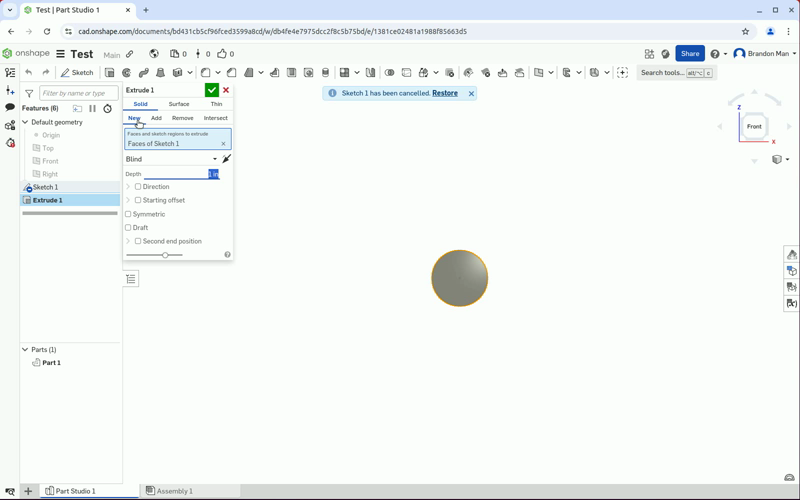
text(11.554)
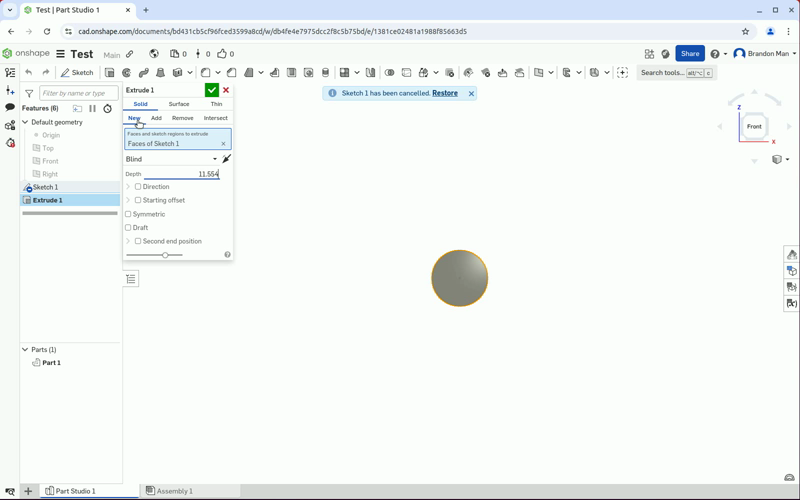
key(enter)
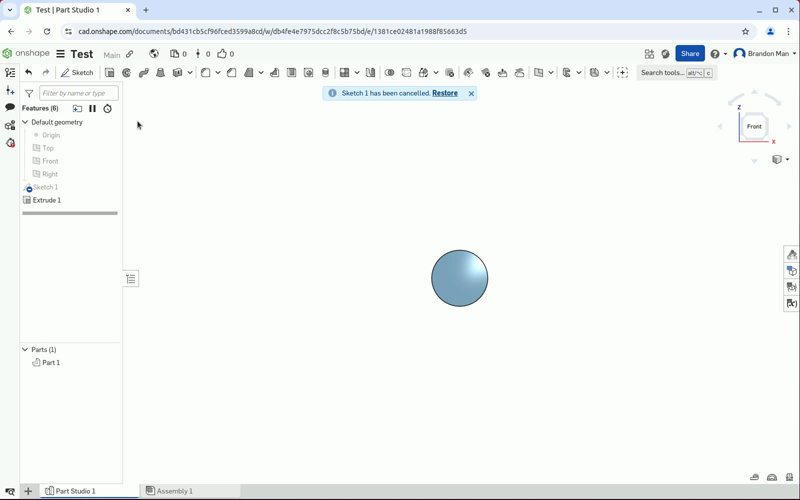
key(shift+h)
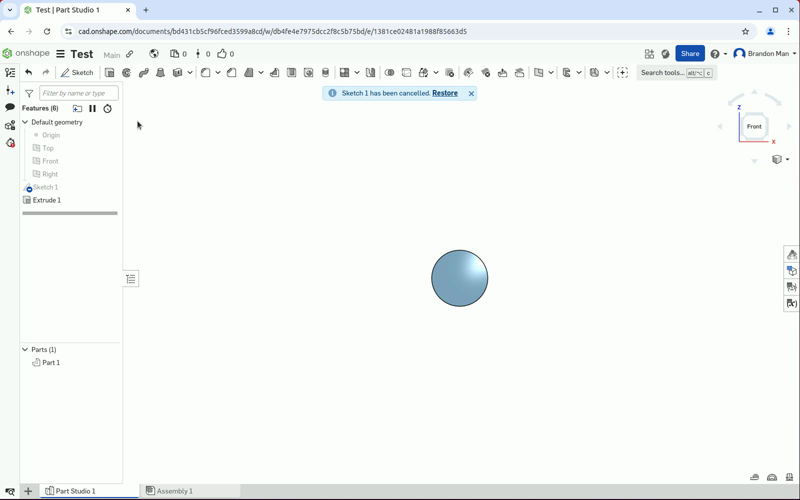
key(shift+h)
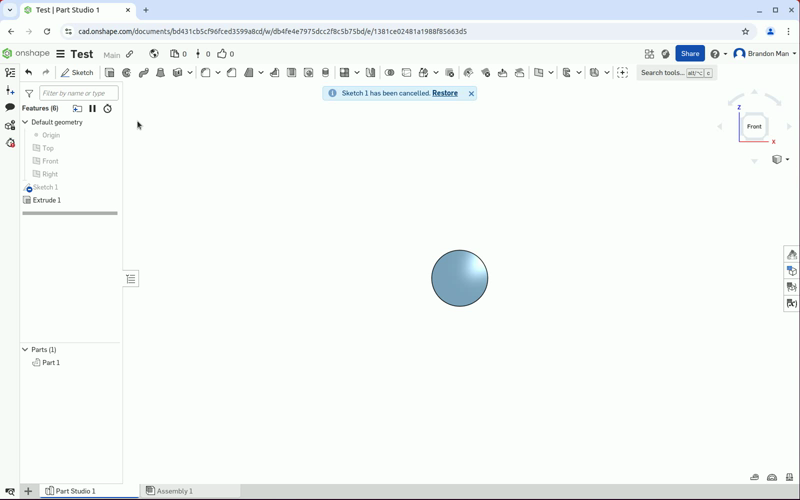
mouse_move(73, 189)
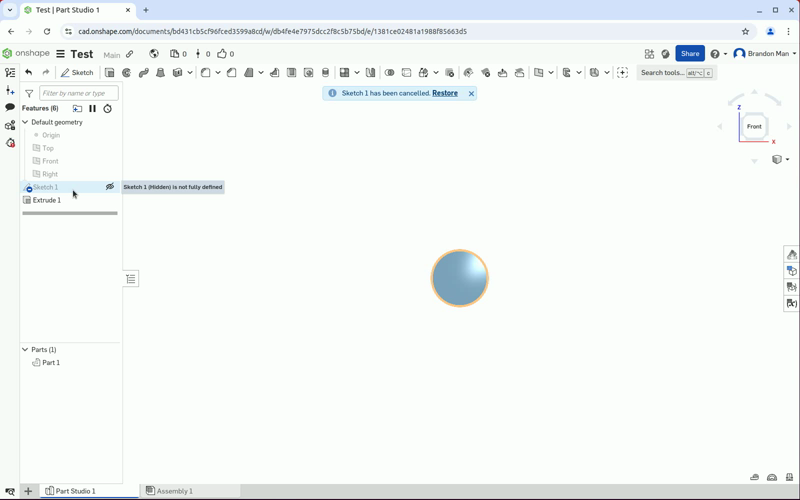
click(73, 189)
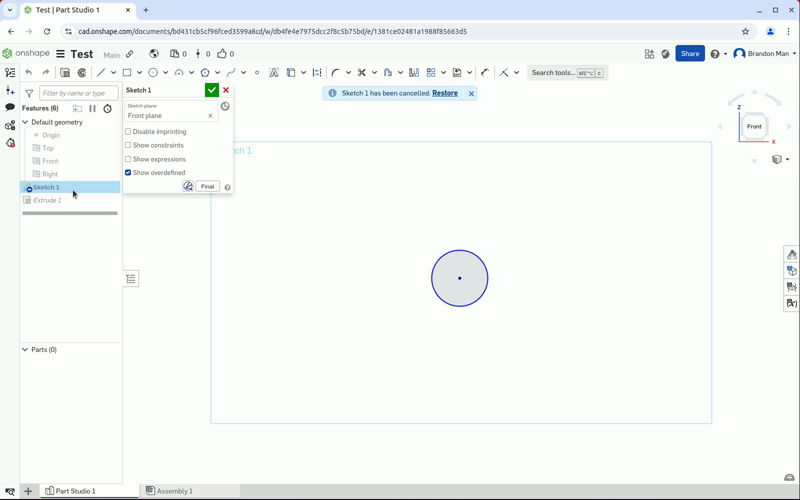
mouse_move(229, 92)
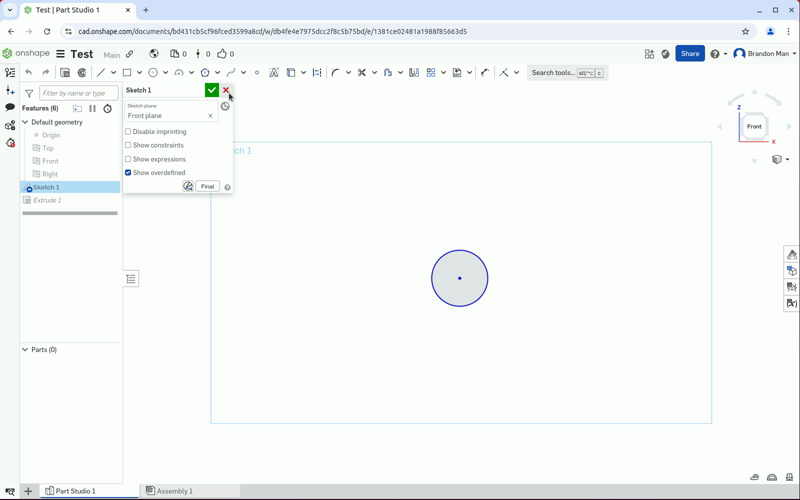
click(229, 92)
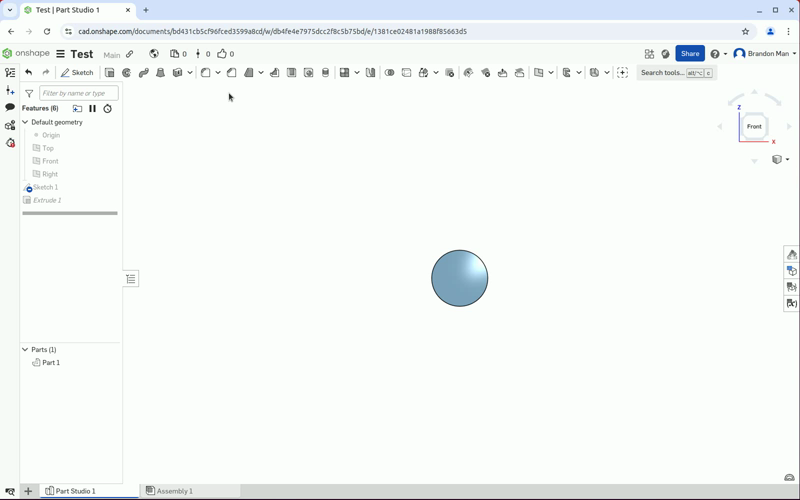
mouse_move(541, 75)
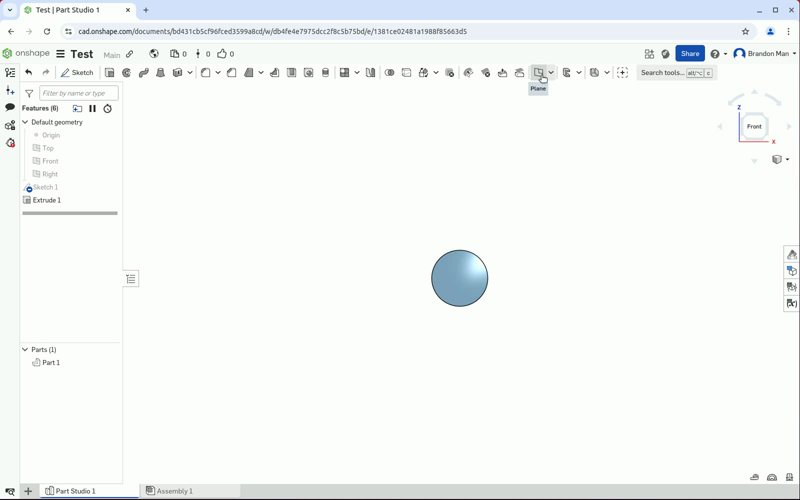
click(541, 75)
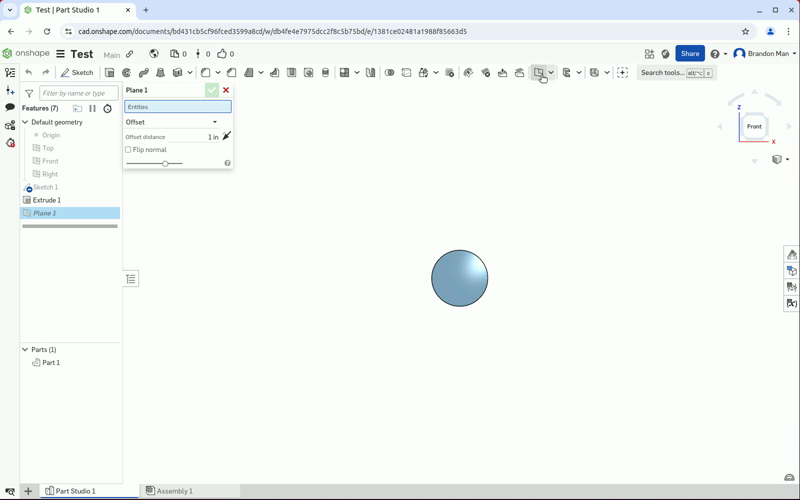
mouse_move(73, 163)
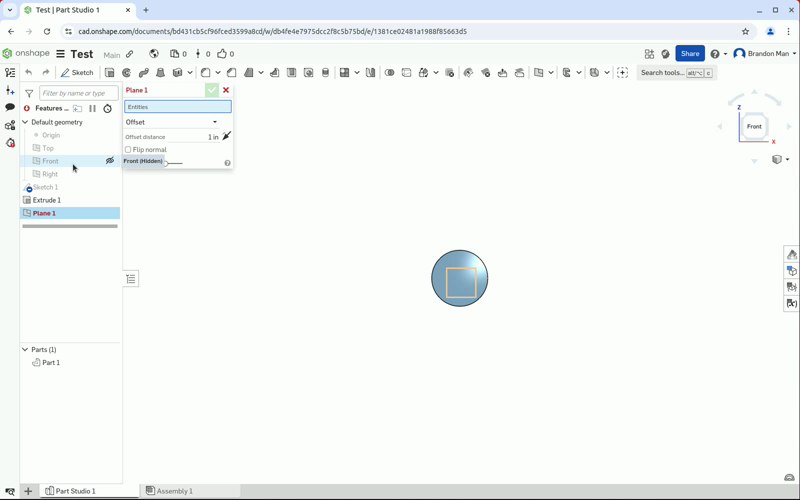
click(73, 163)
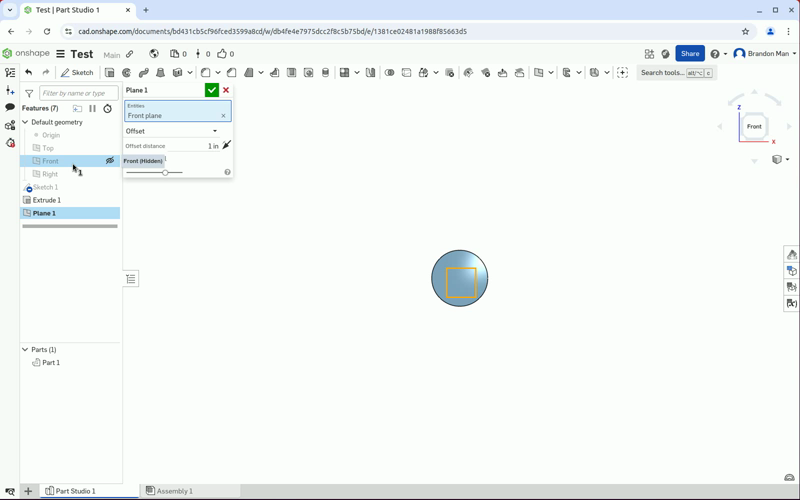
key(tab, 2)
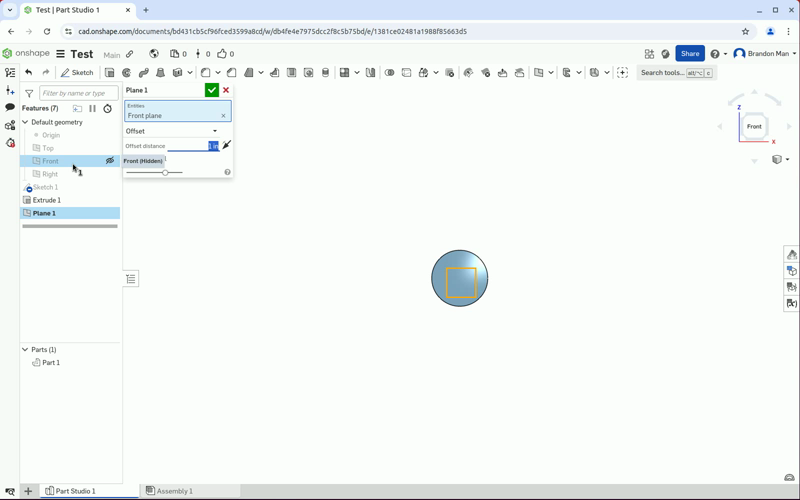
text(11.554)
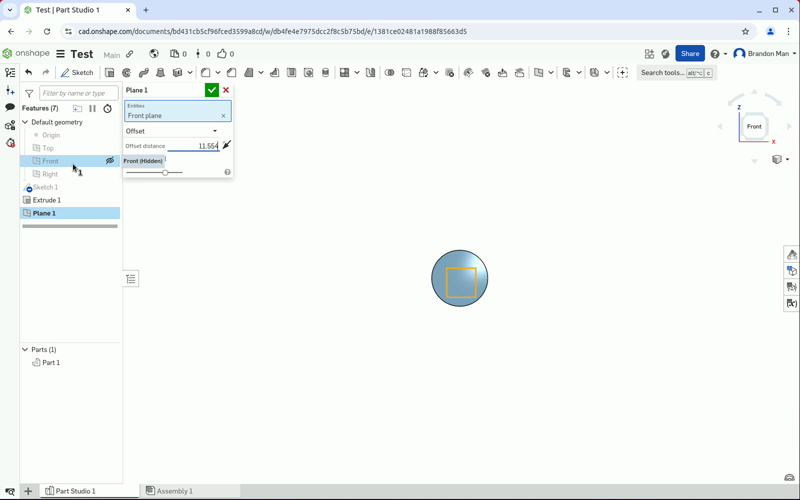
key(enter, 2)
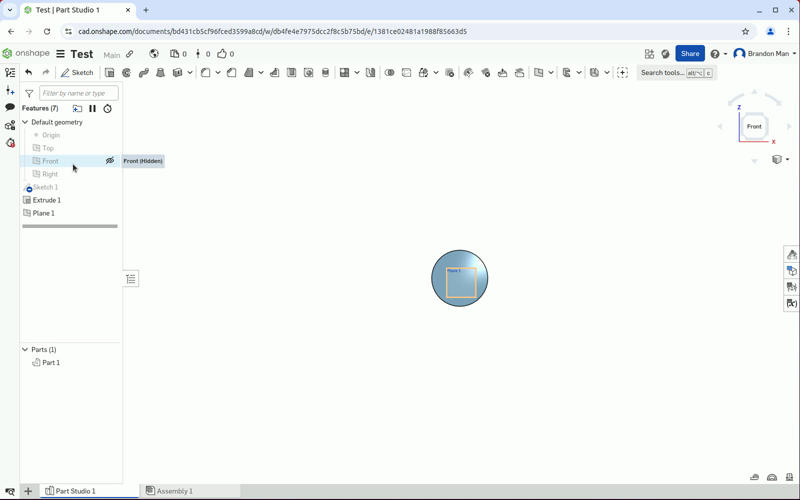
key(shift+s)
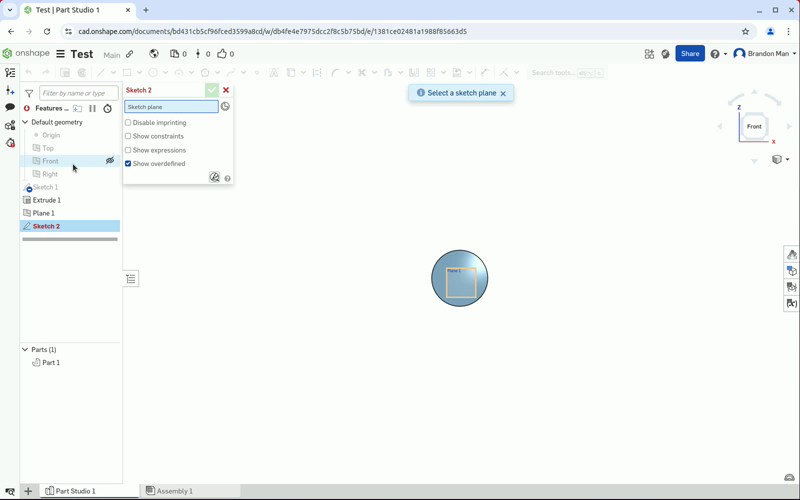
mouse_move(73, 215)
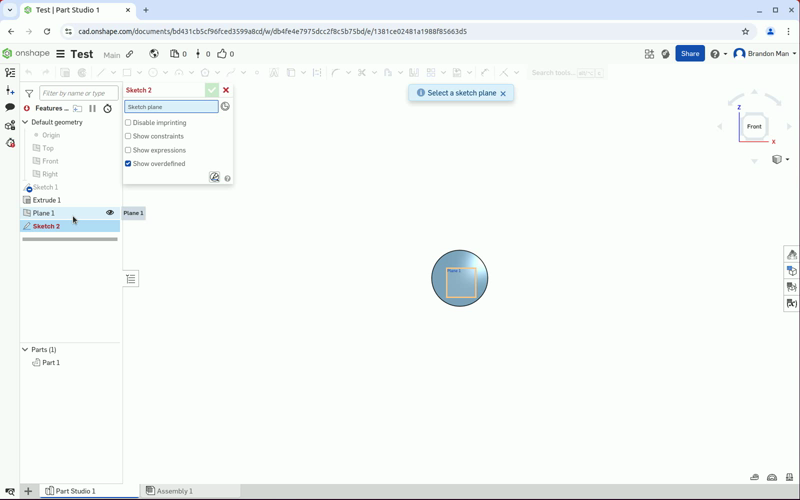
click(73, 215)
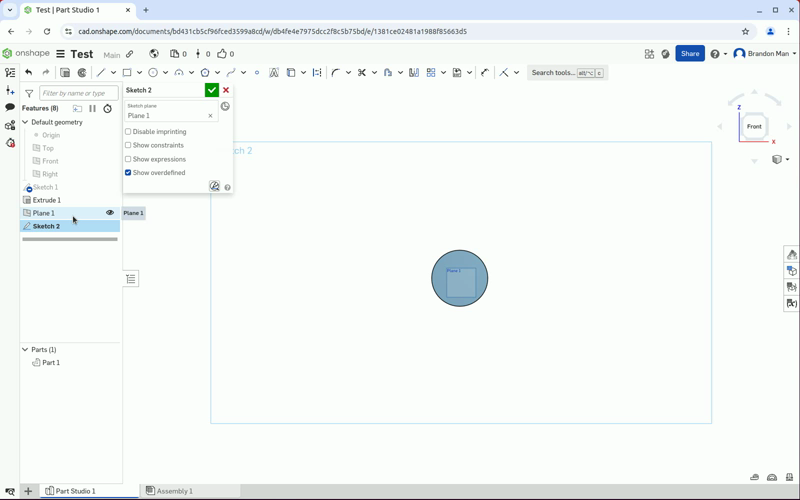
mouse_move(73, 352)
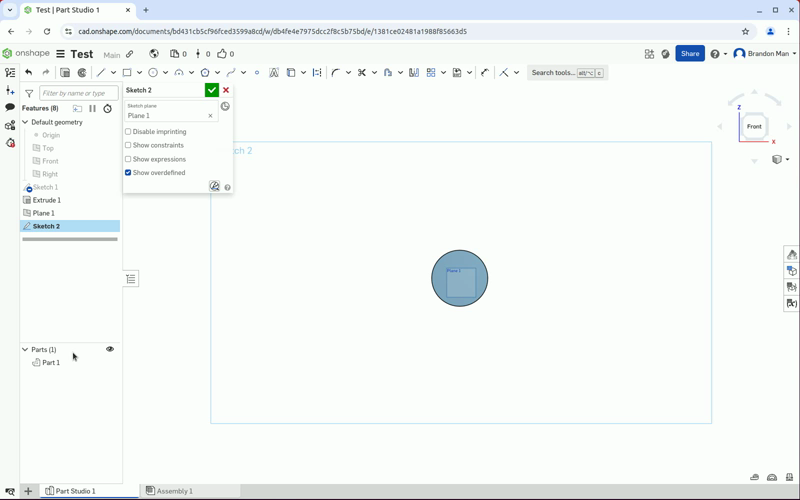
key(y)
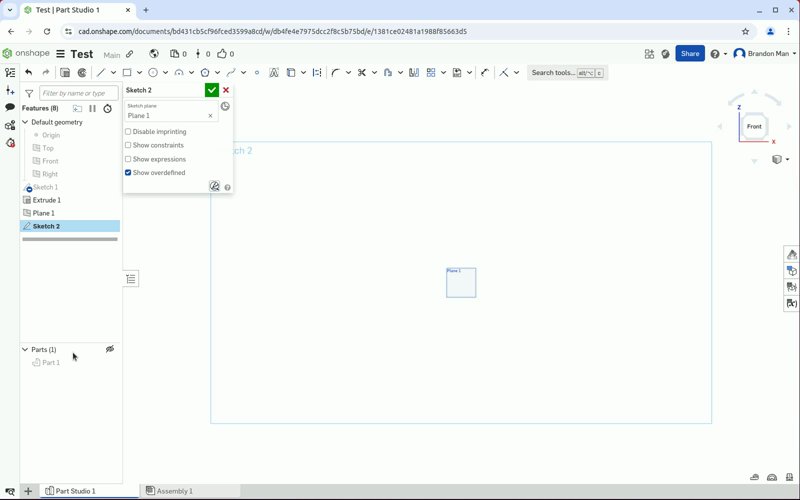
key(c)
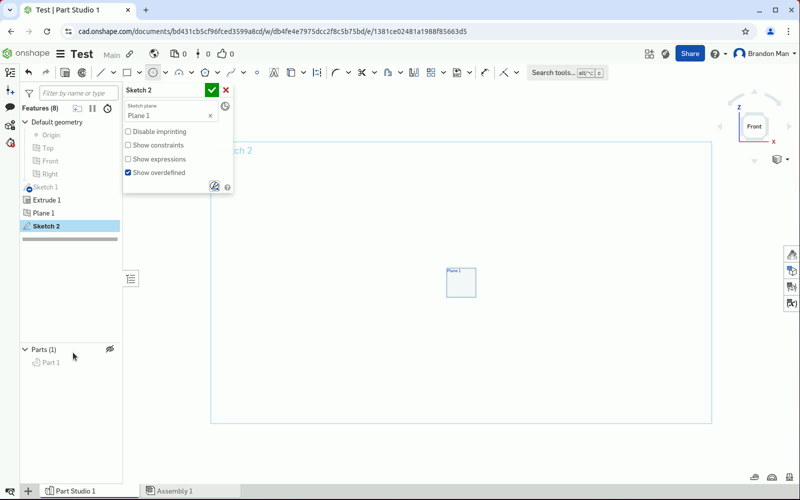
key_down(shift)
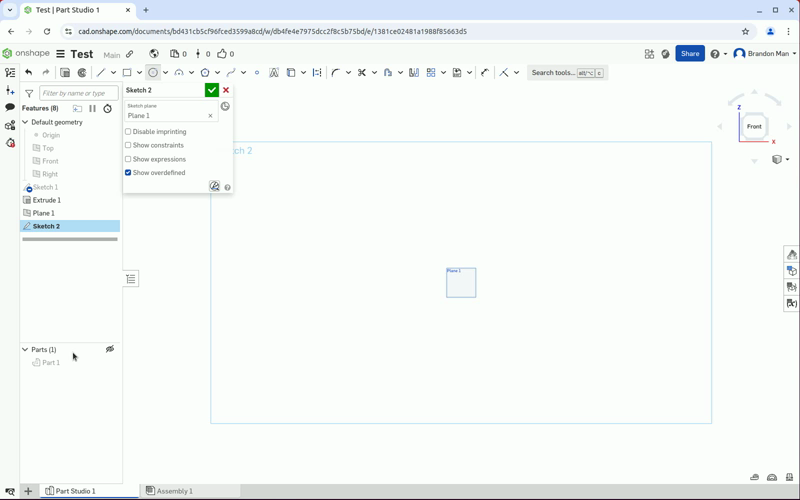
mouse_move(461, 278)
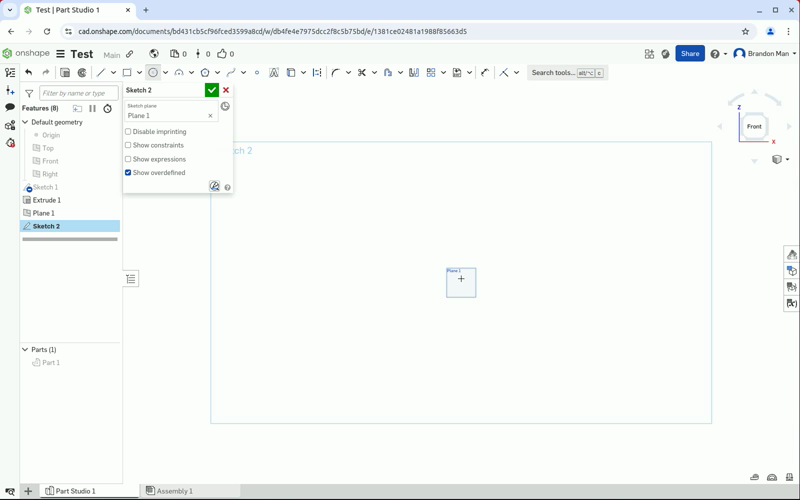
click(461, 278)
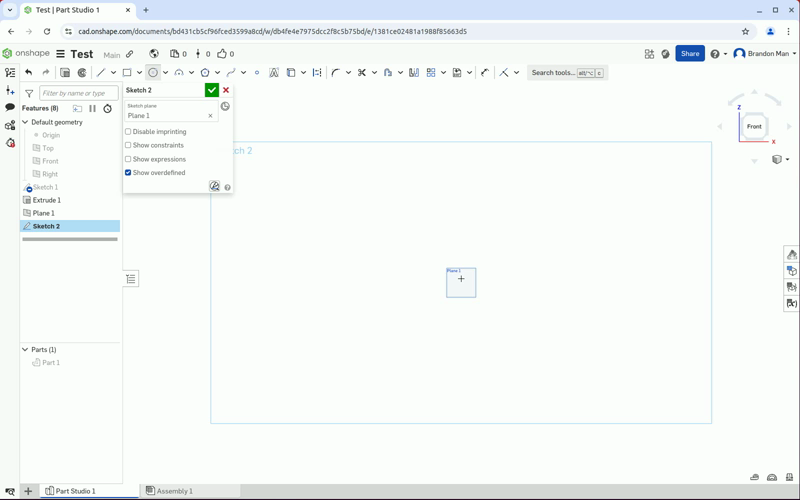
key_up(shift)
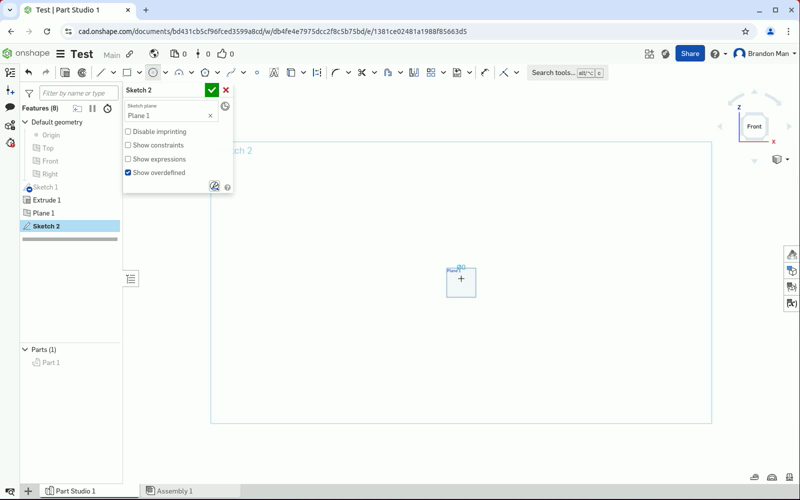
mouse_move(484, 278)
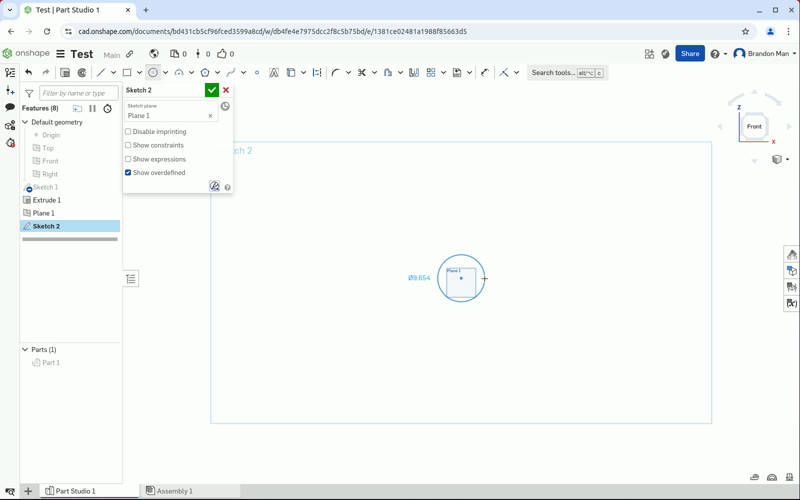
click(484, 278)
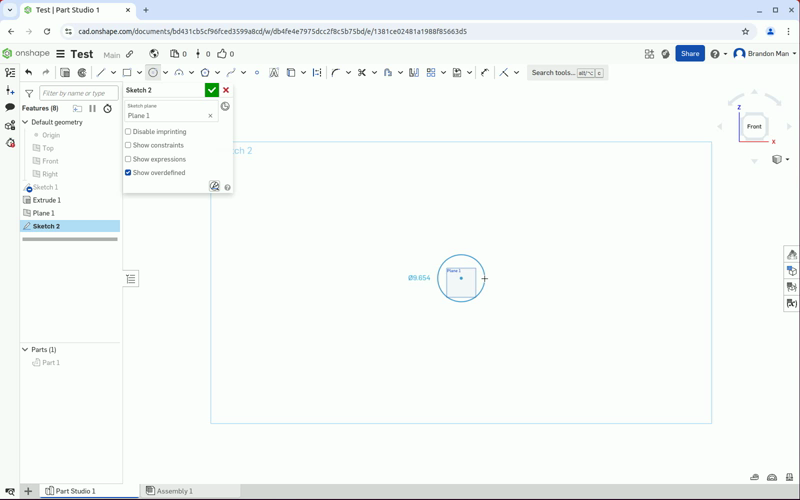
key(esc)
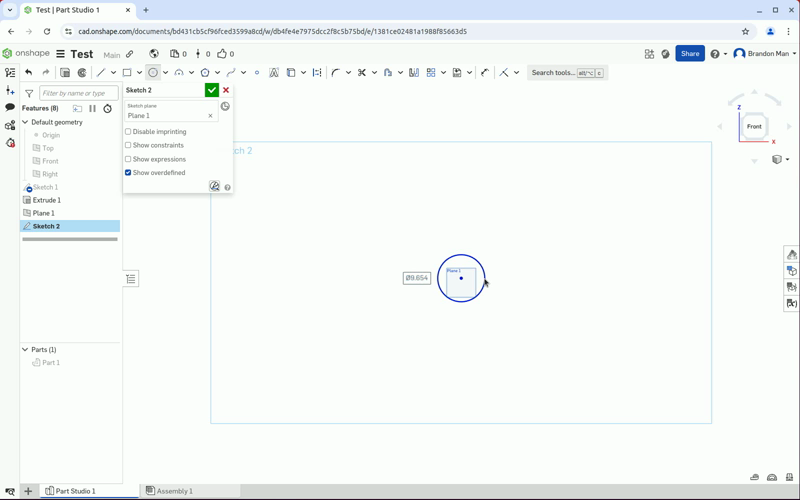
mouse_move(479, 274)
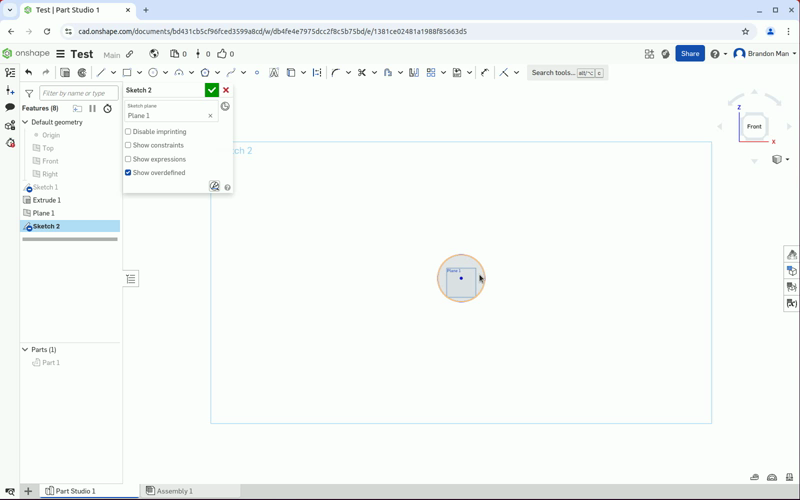
scroll(6)
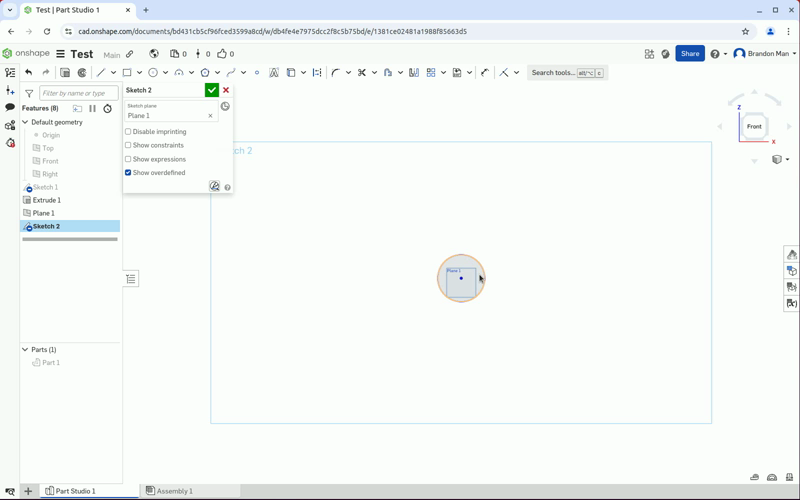
scroll(6)
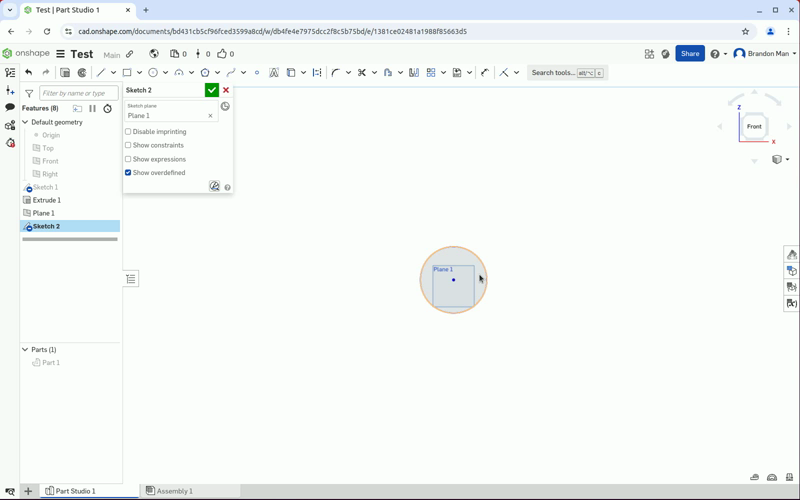
scroll(6)
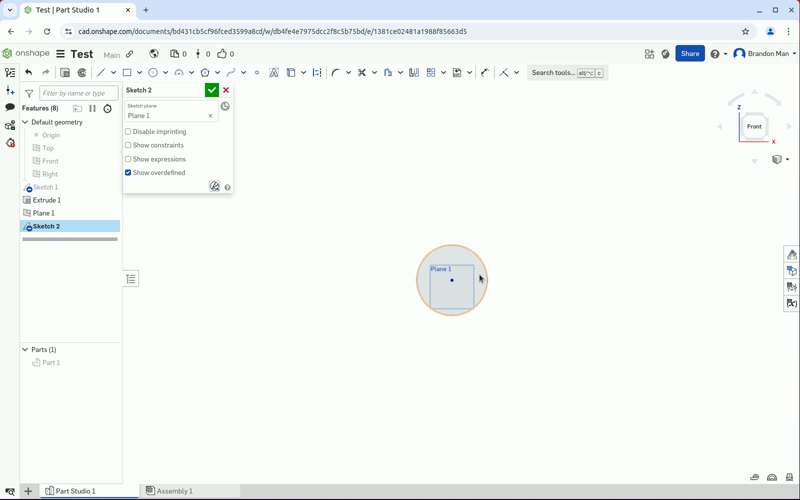
scroll(6)
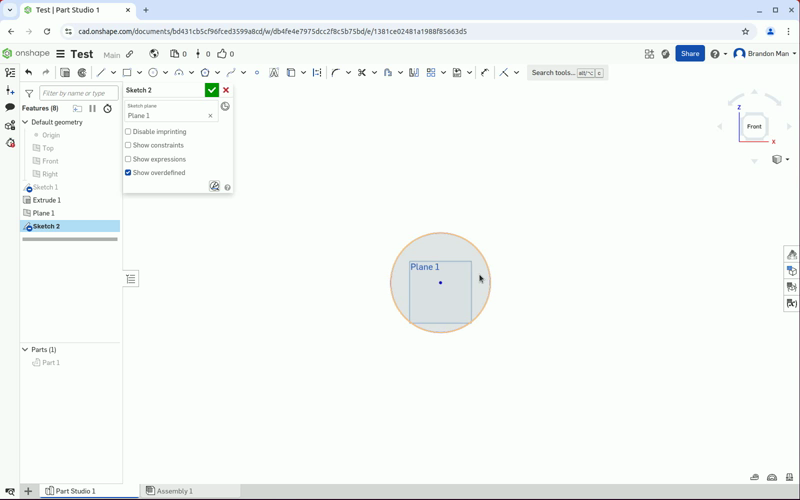
scroll(6)
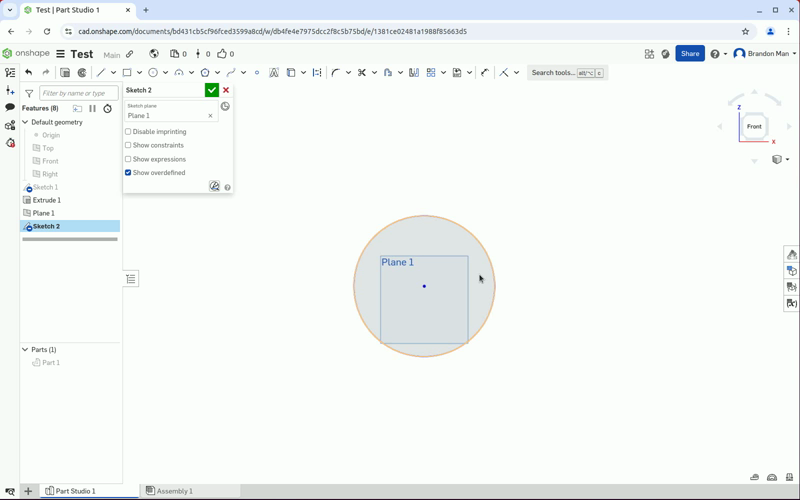
scroll(6)
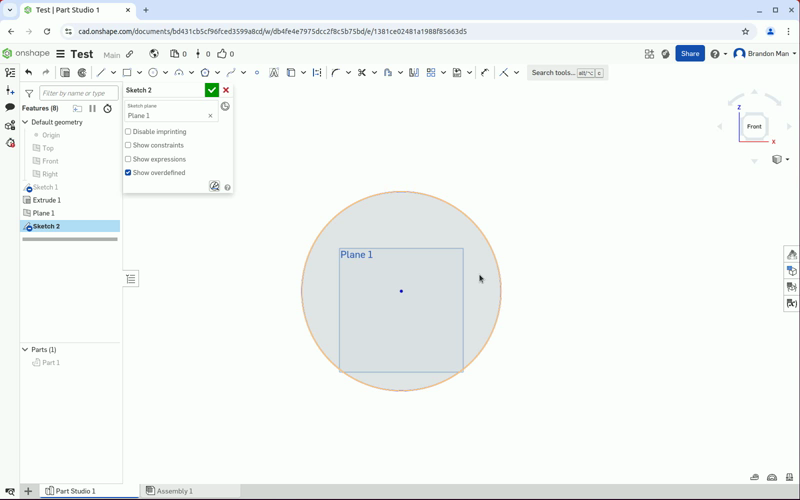
scroll(6)
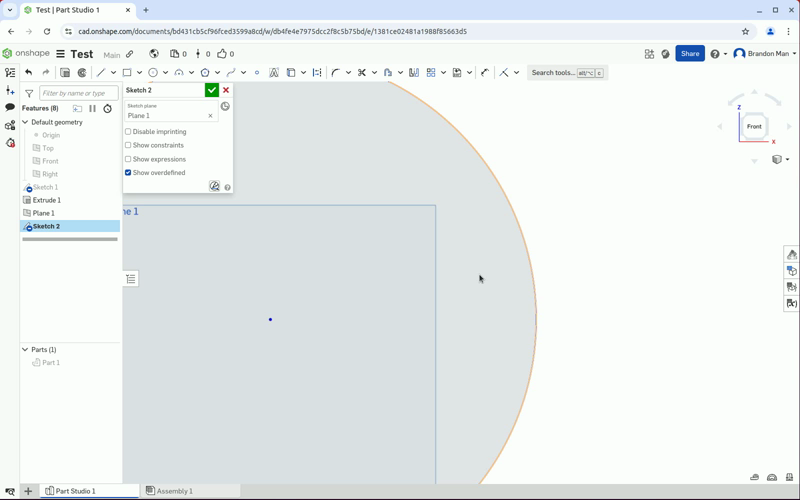
click(479, 274)
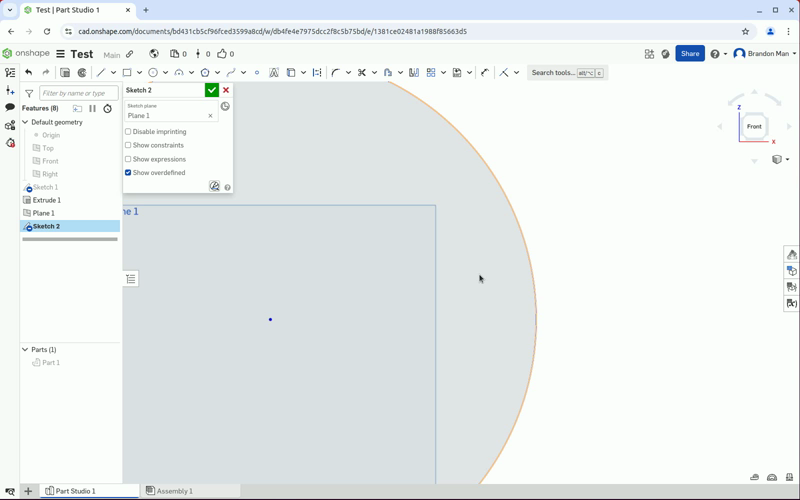
scroll(-6)
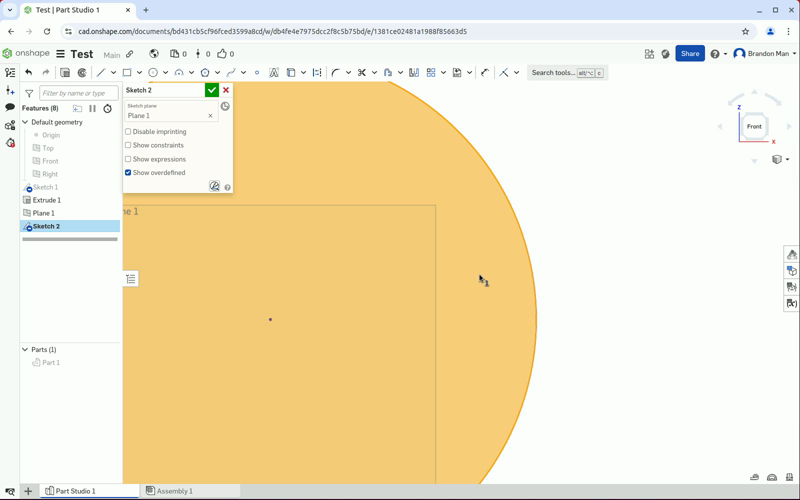
scroll(-6)
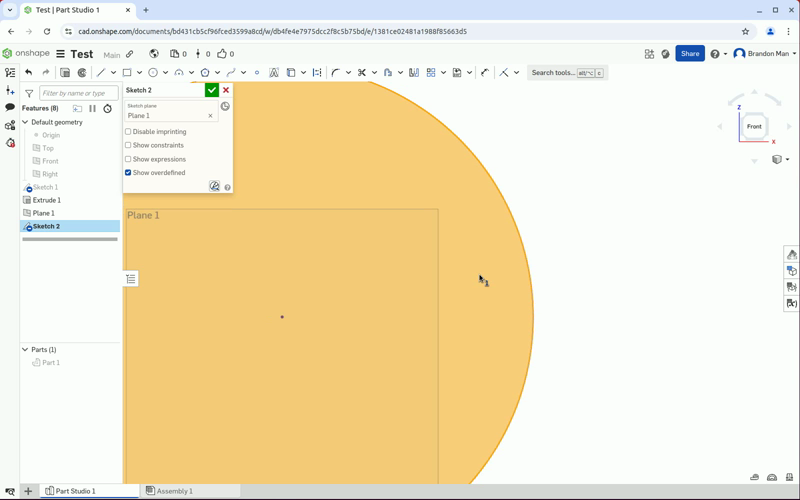
scroll(-6)
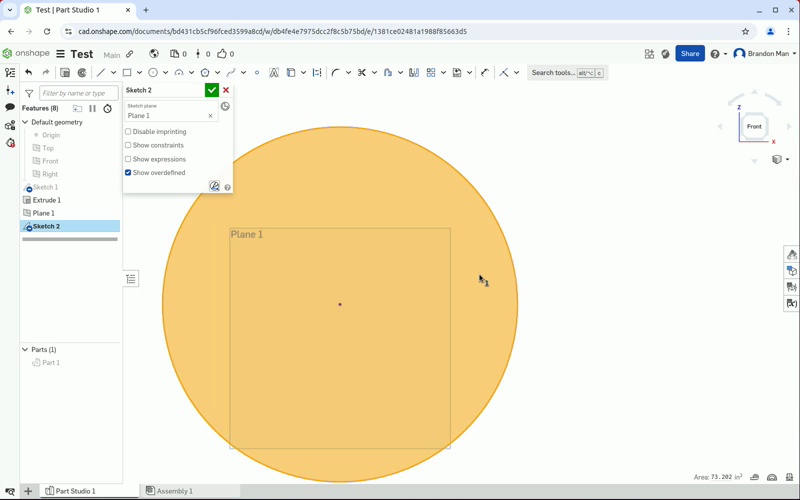
scroll(-6)
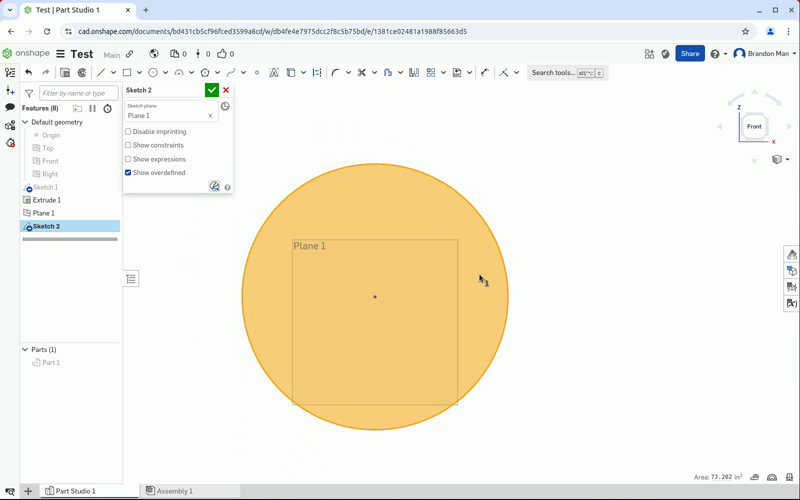
scroll(-6)
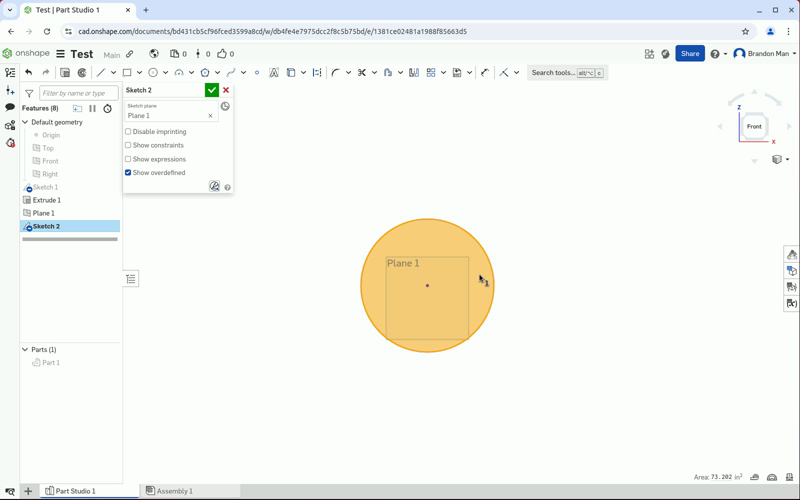
scroll(-6)
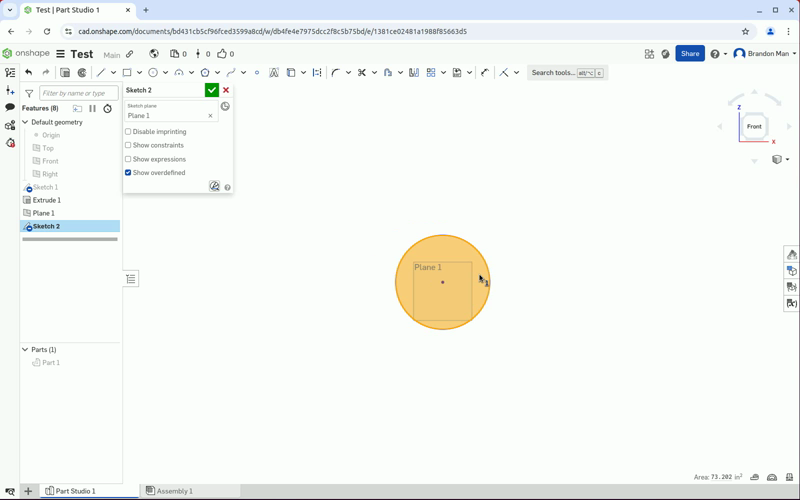
scroll(-6)
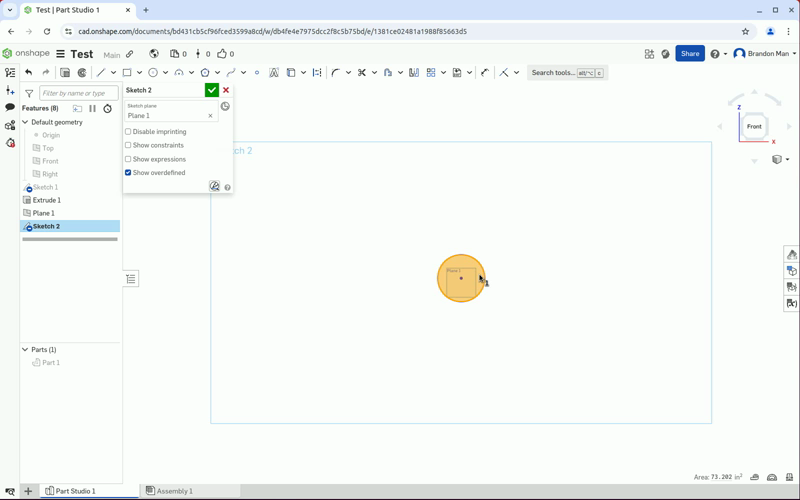
mouse_move(73, 352)
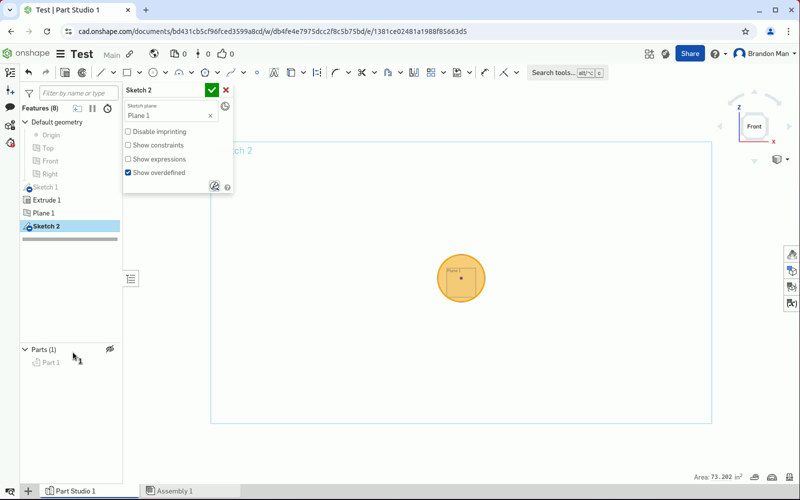
key(shift+y)
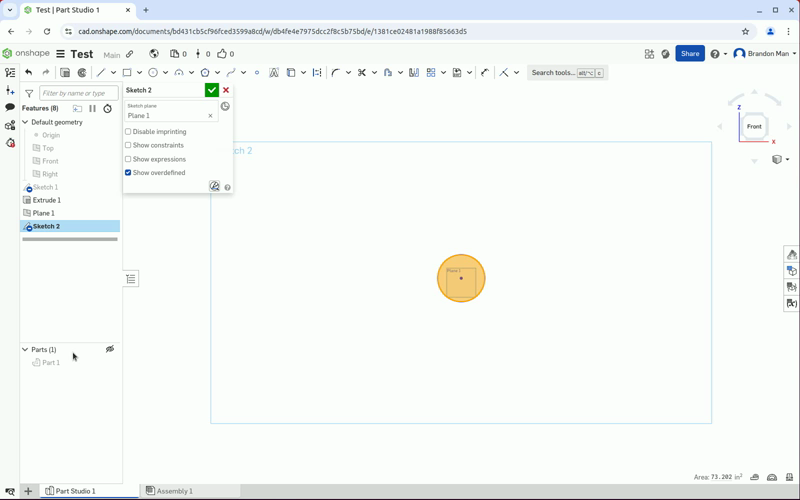
key(shift+e)
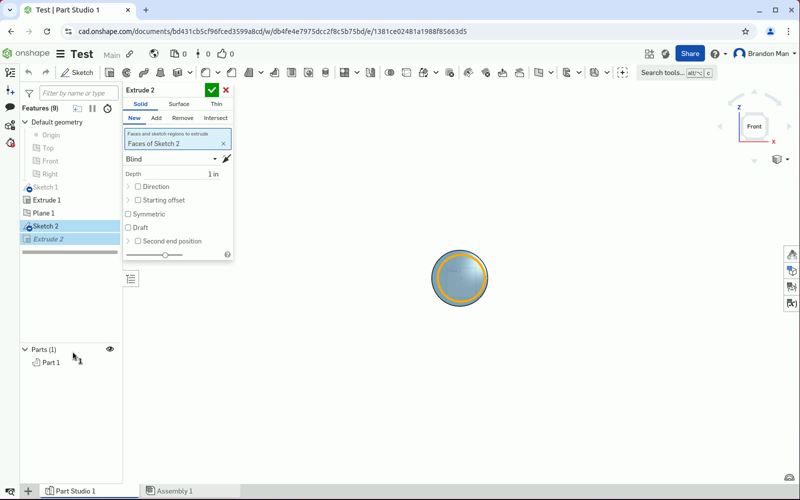
mouse_move(143, 106)
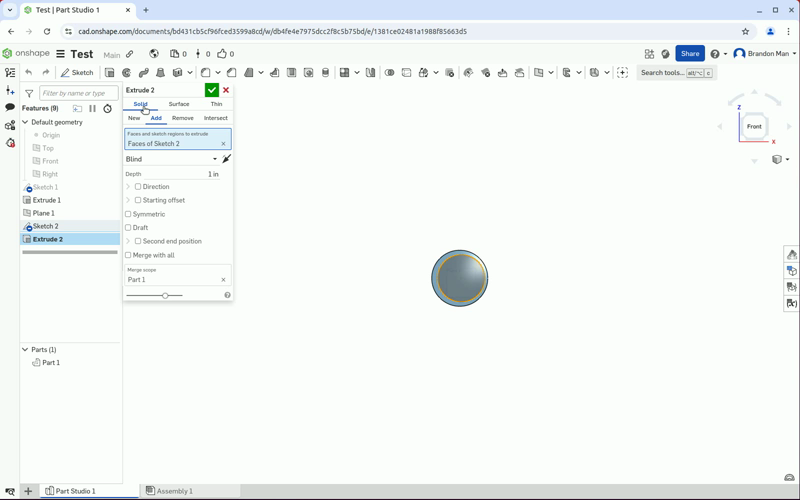
click(143, 106)
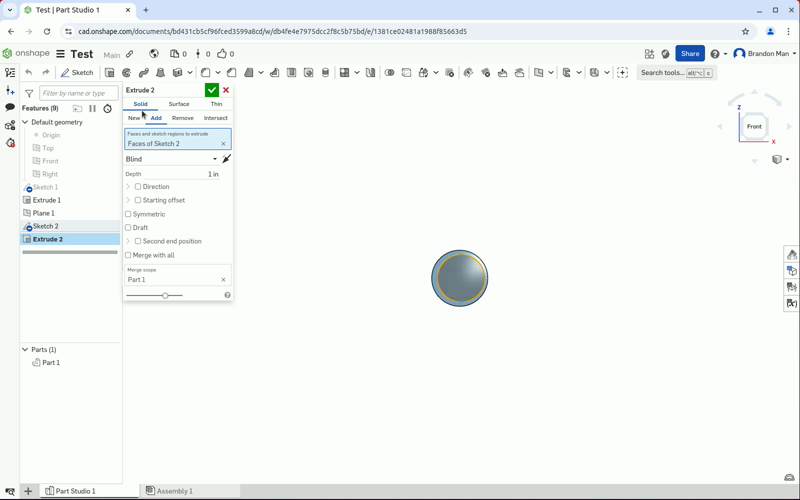
mouse_move(137, 120)
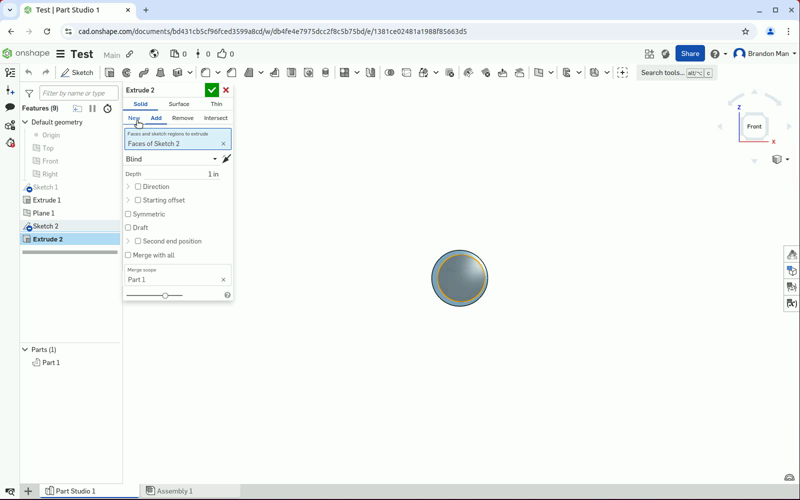
click(137, 120)
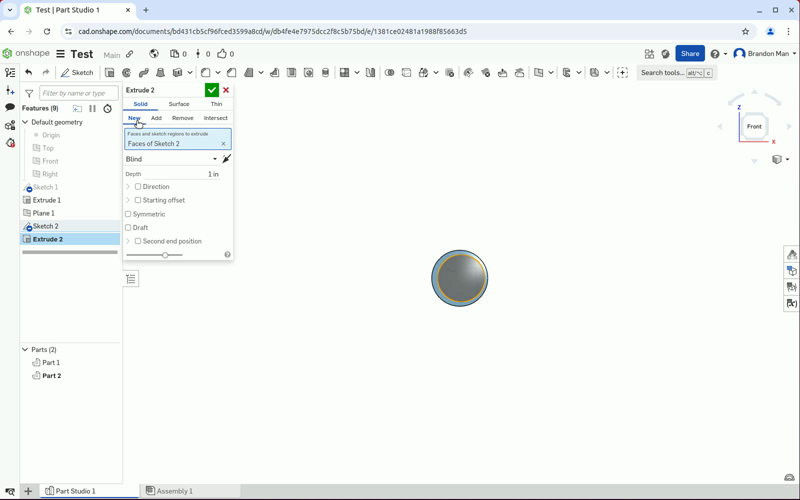
key(tab, 4)
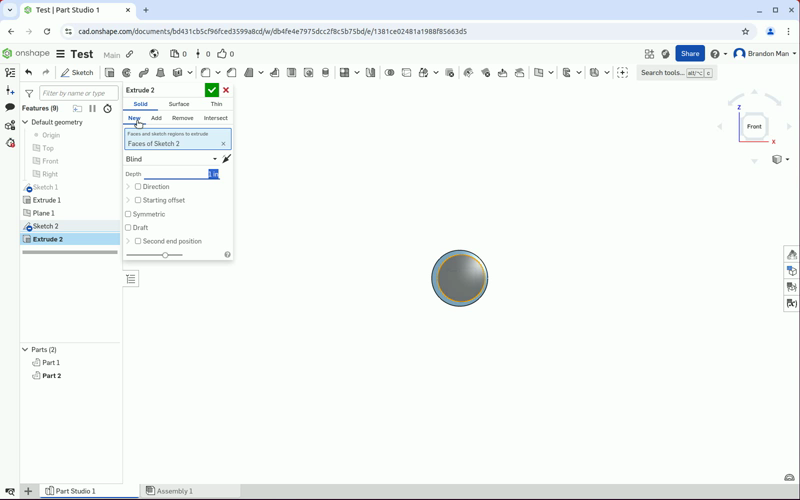
text(11.554)
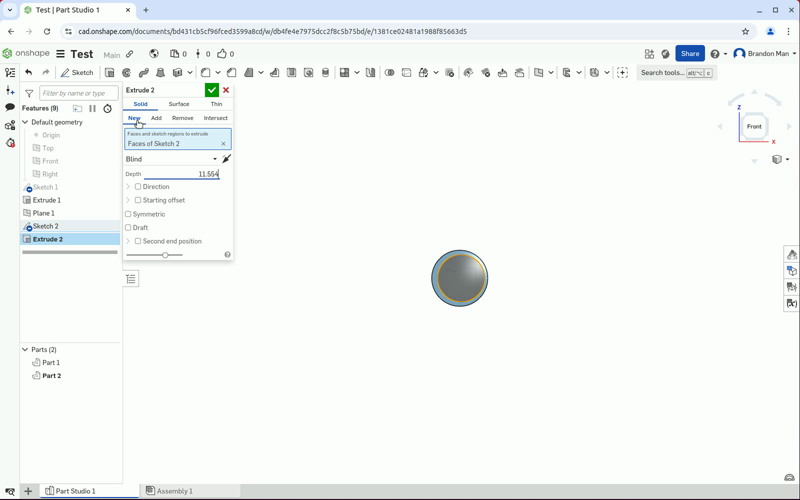
key(enter)
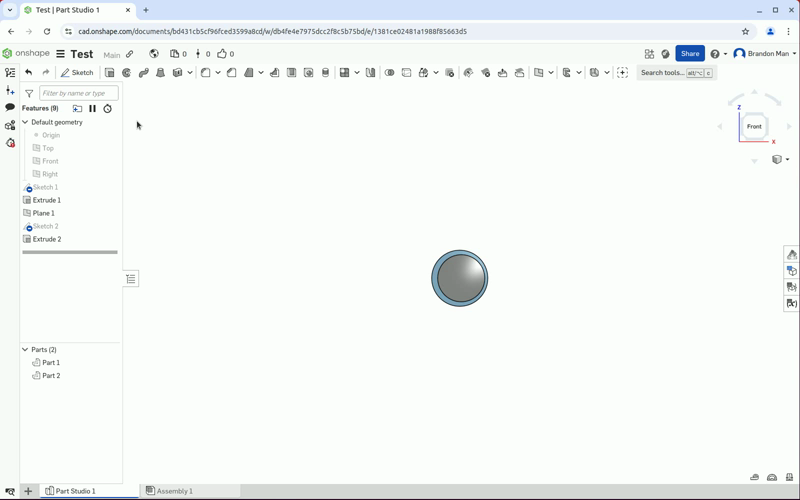
key(shift+h)
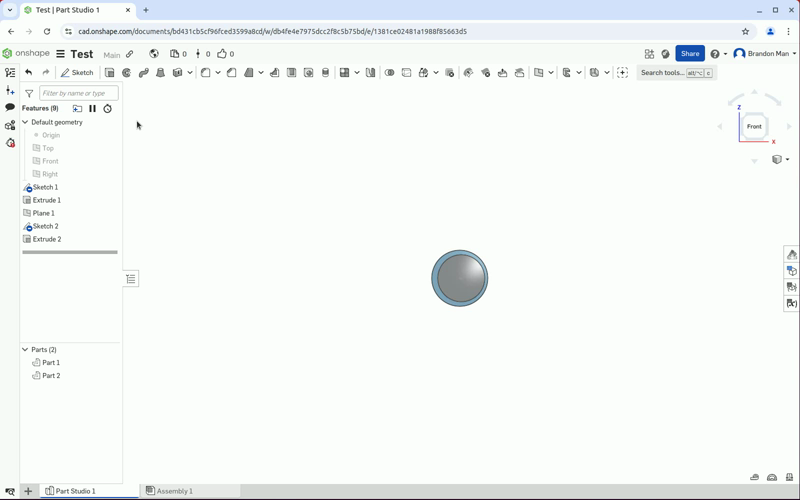
key(shift+h)
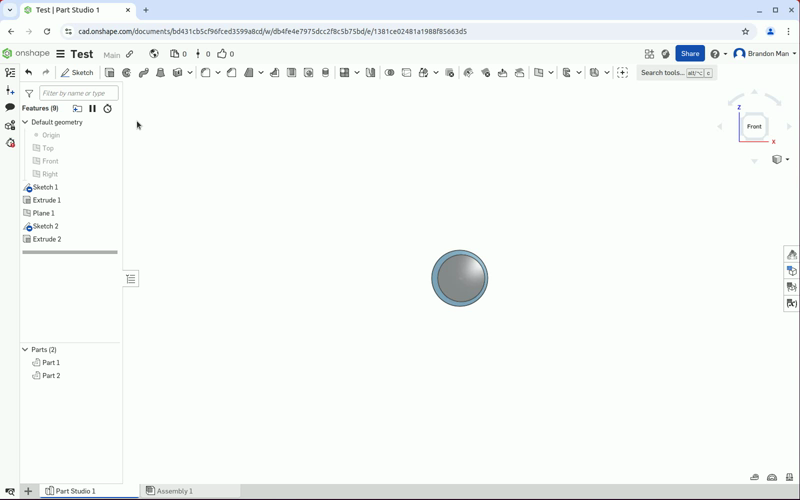
key(shift+7)
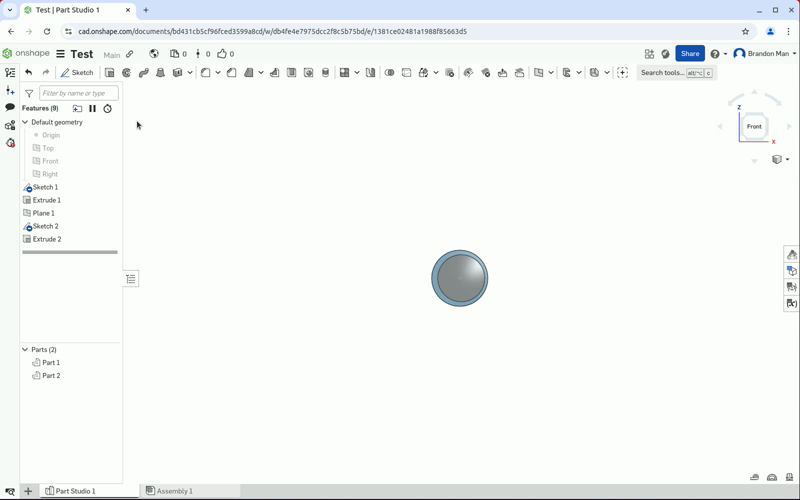
key(left, 2)
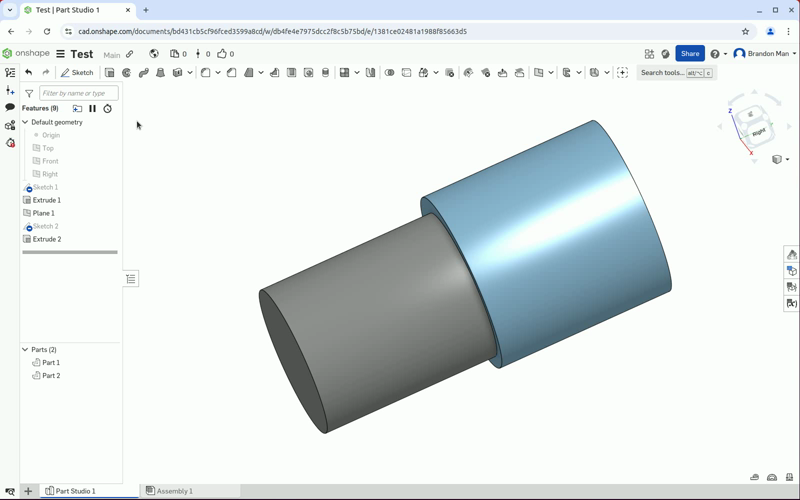
key(down, 2)
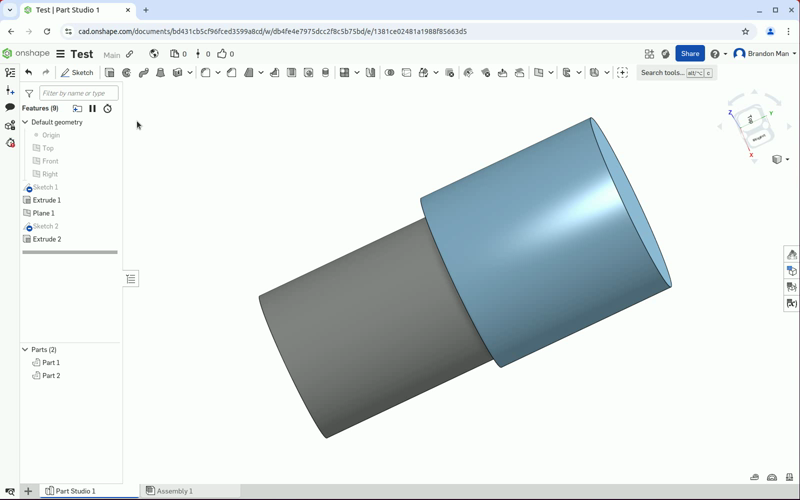
key(up, 2)
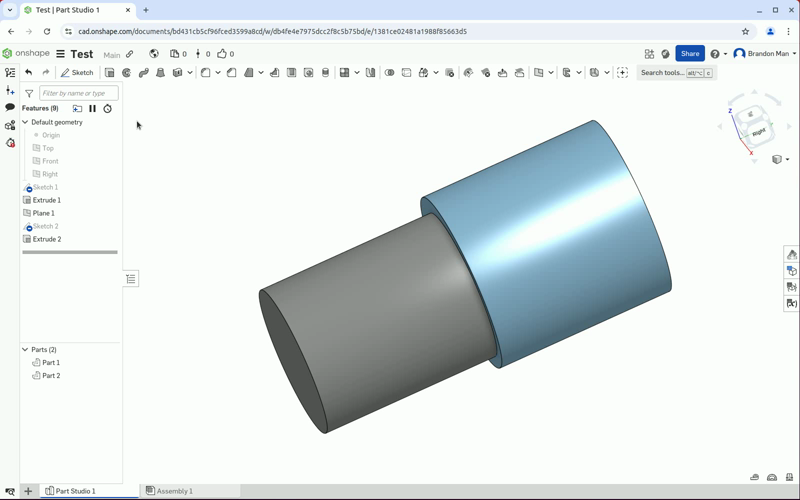
key(right, 2)
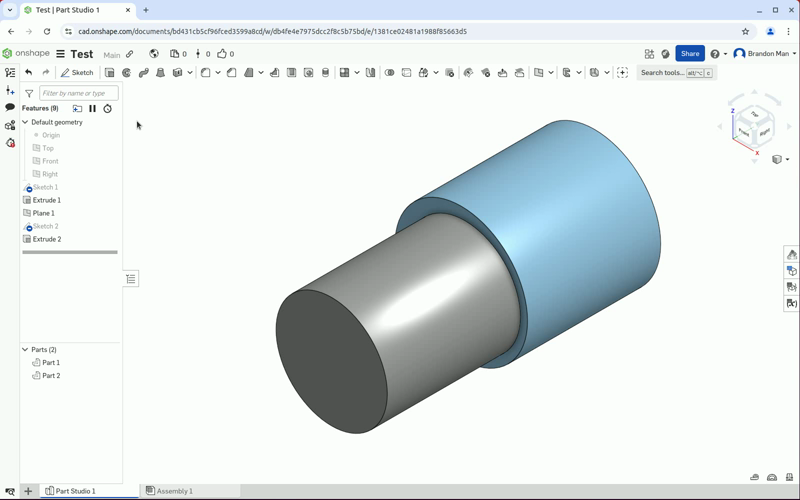
mouse_move(73, 189)
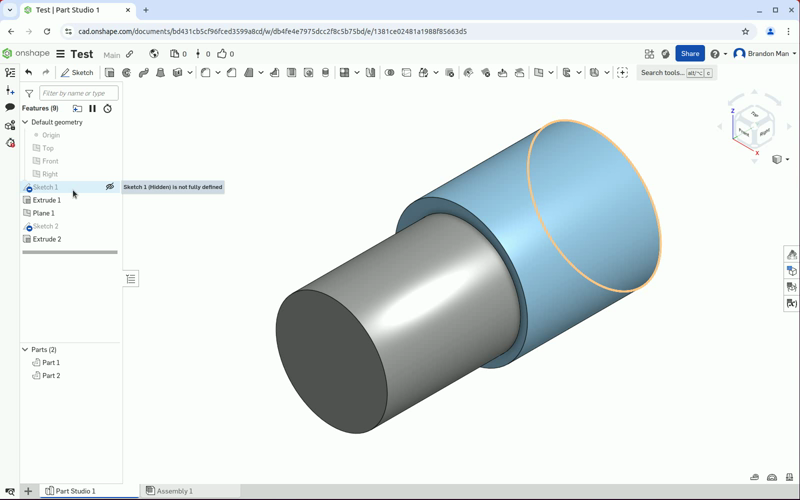
click(73, 189)